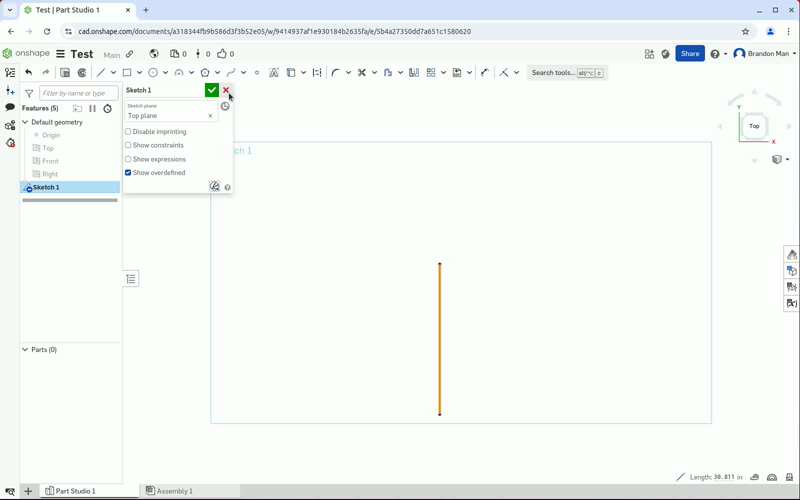
key(shift+h)
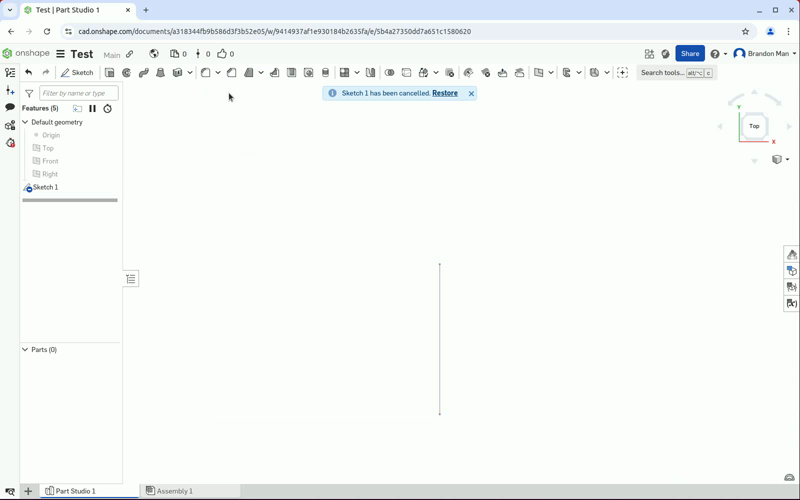
key(shift+s)
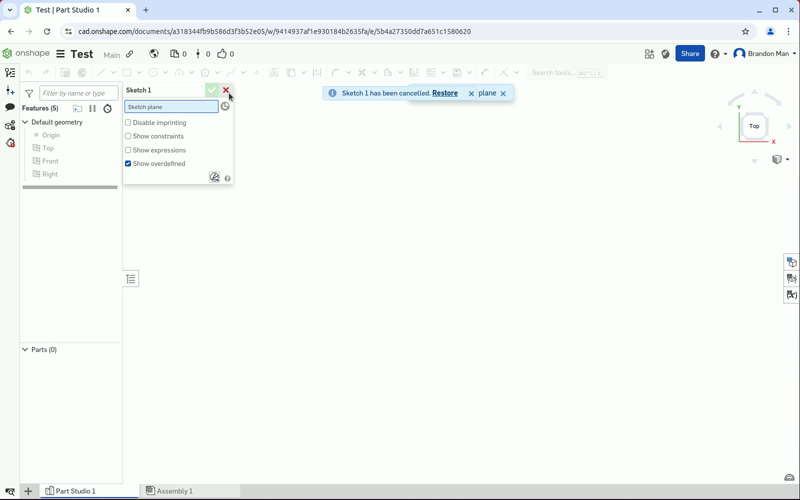
mouse_move(73, 150)
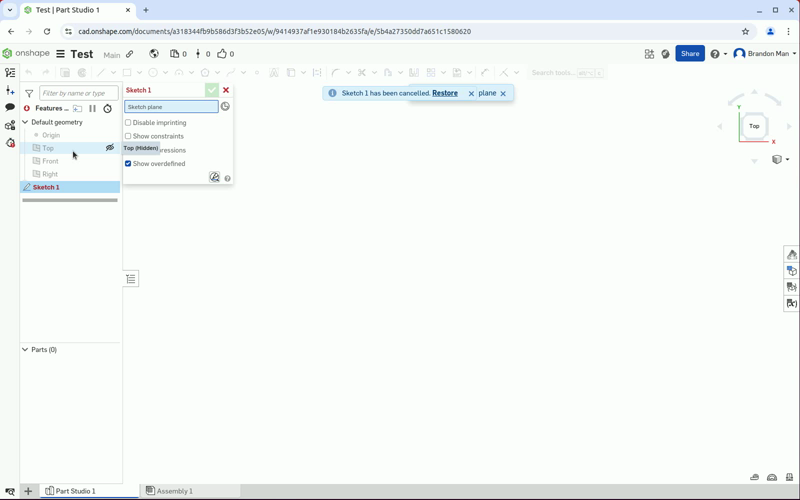
click(73, 150)
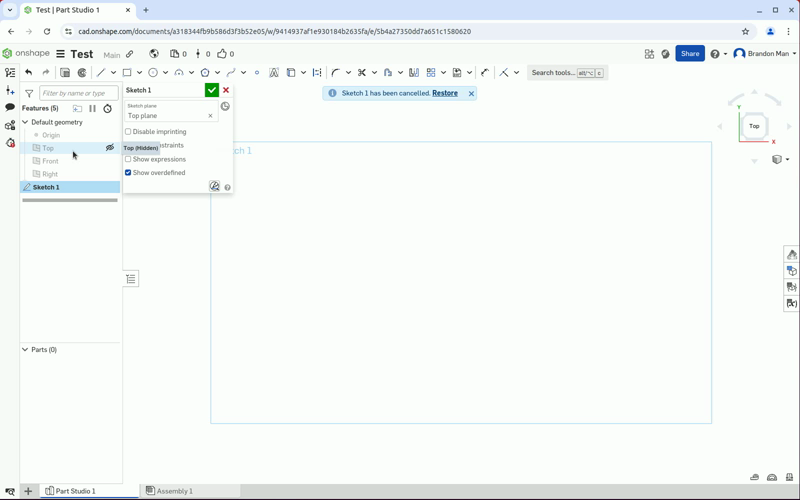
mouse_move(73, 352)
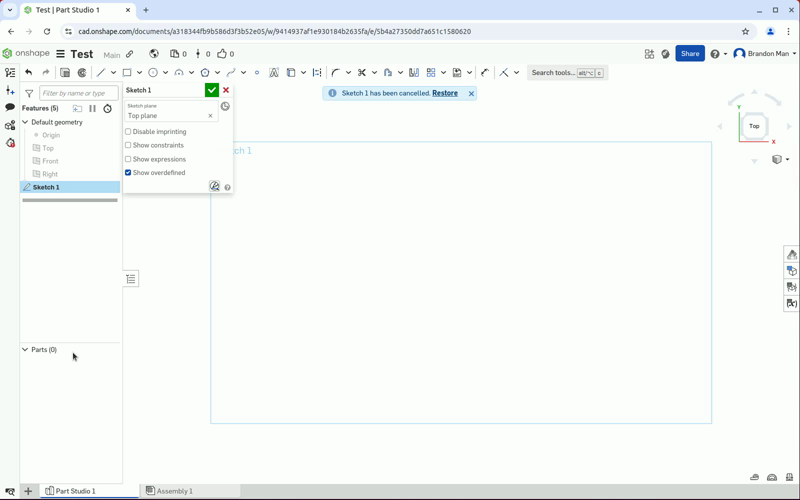
key(y)
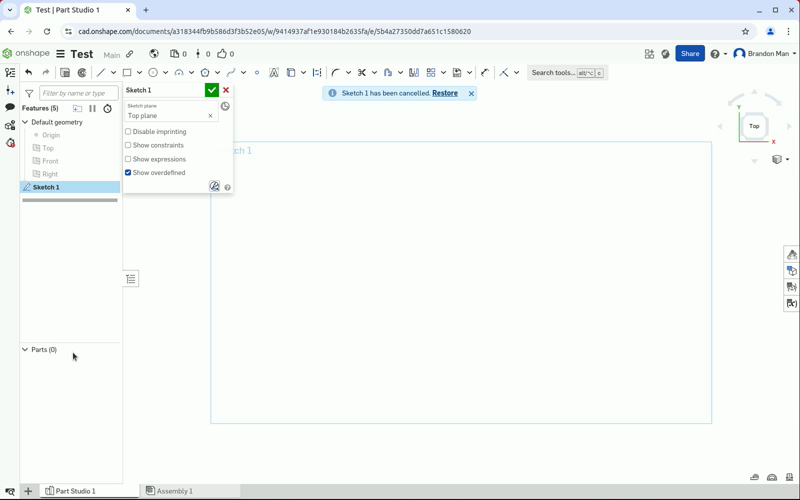
key(c)
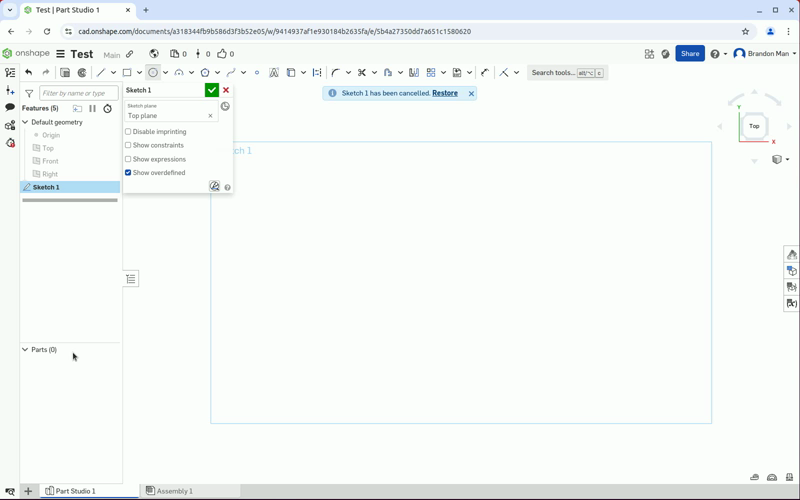
key_down(shift)
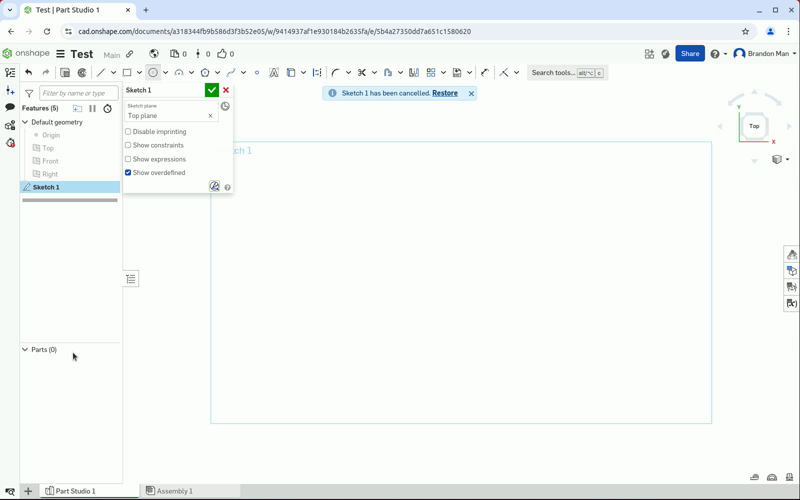
mouse_move(461, 282)
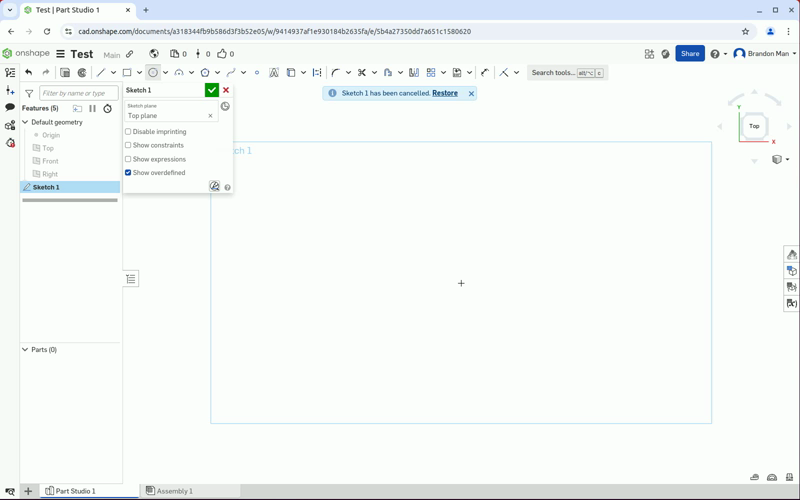
click(461, 282)
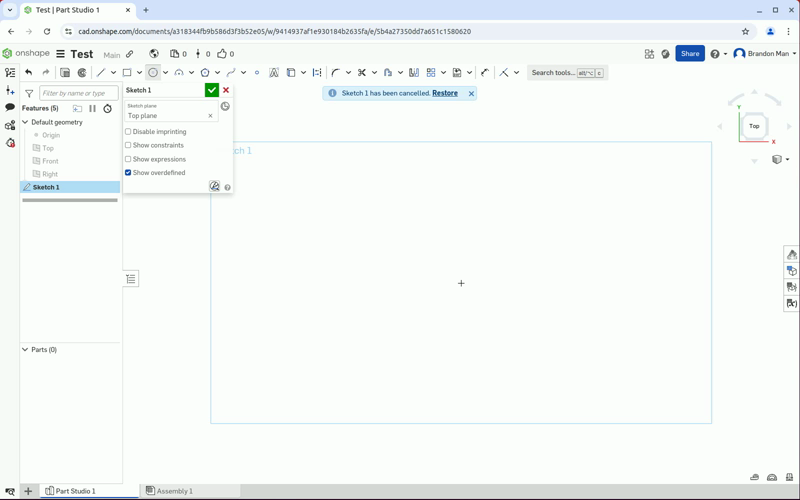
key_up(shift)
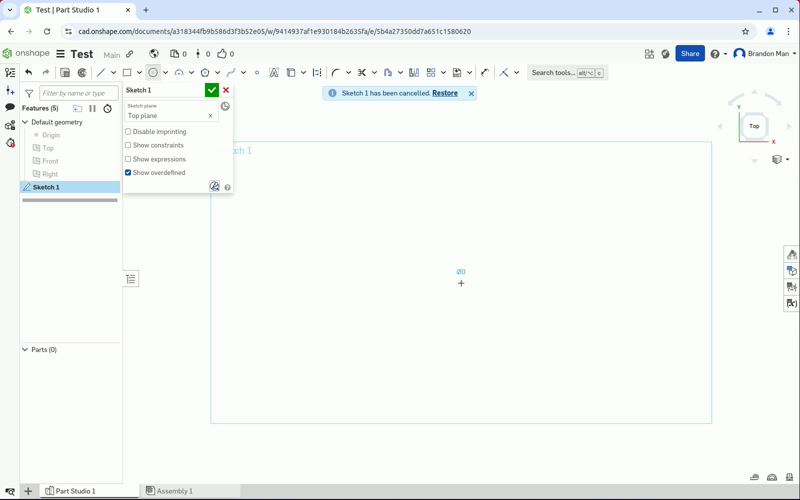
mouse_move(484, 282)
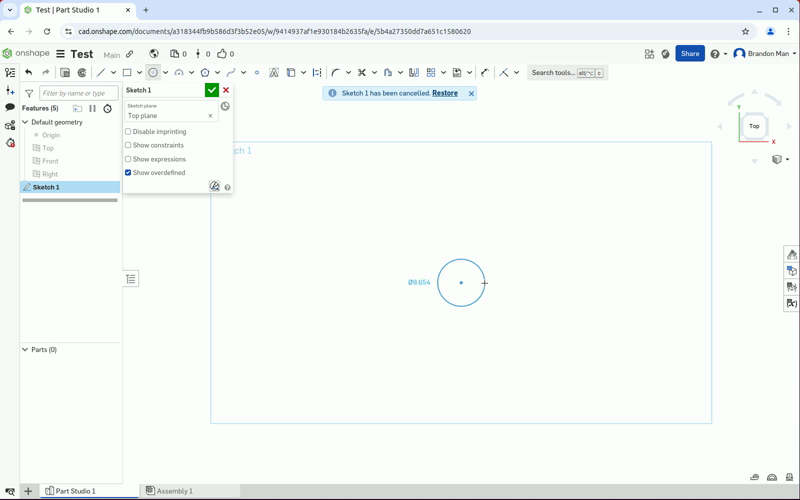
click(484, 282)
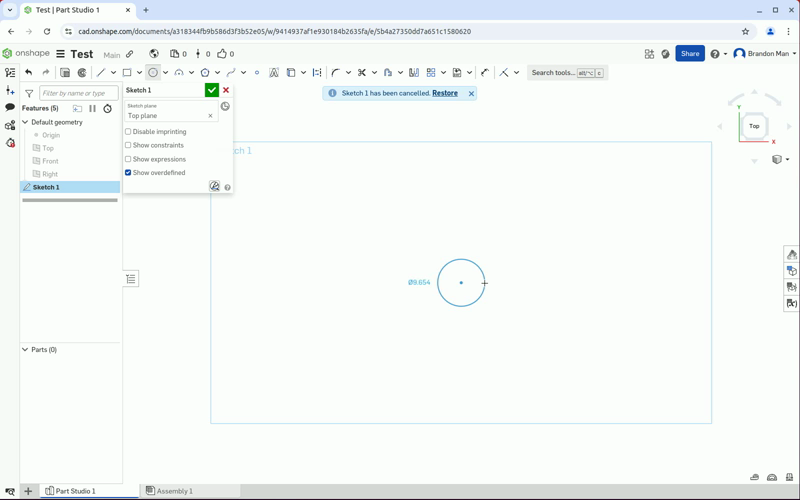
key(esc)
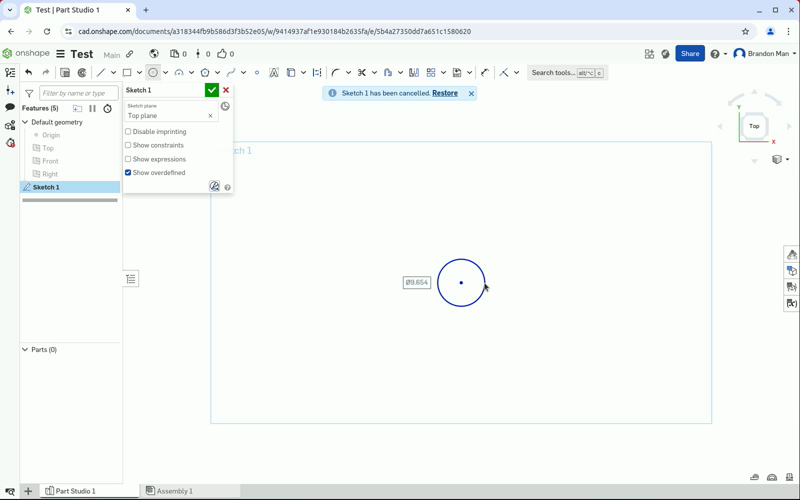
mouse_move(464, 288)
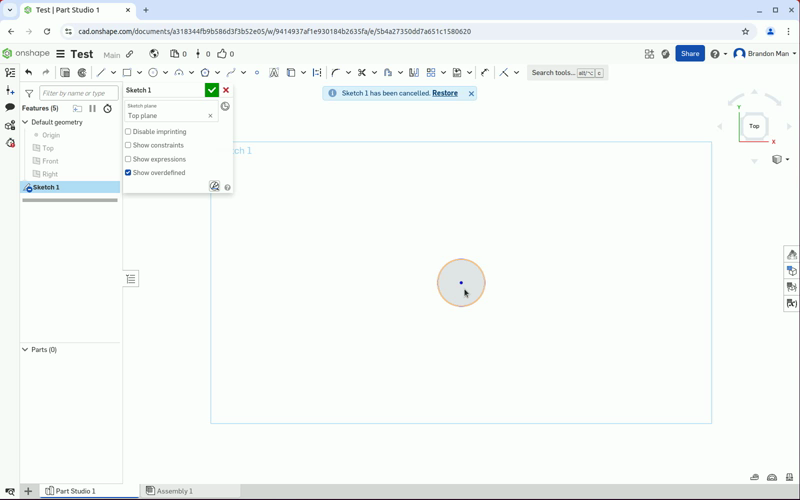
scroll(6)
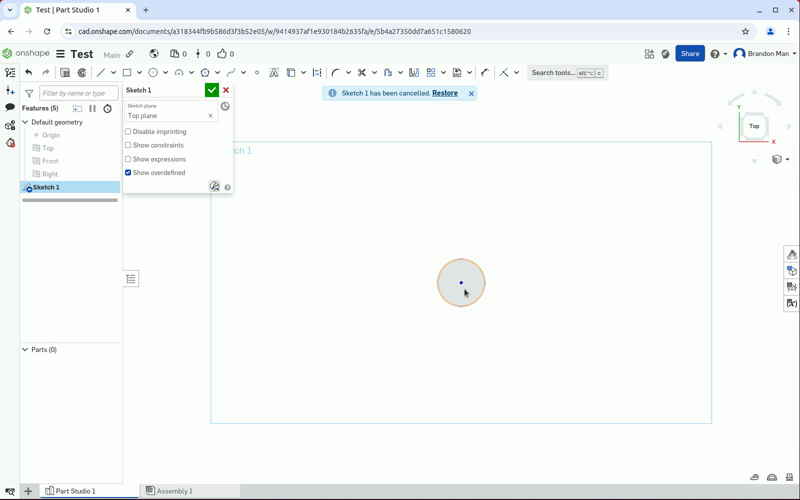
scroll(6)
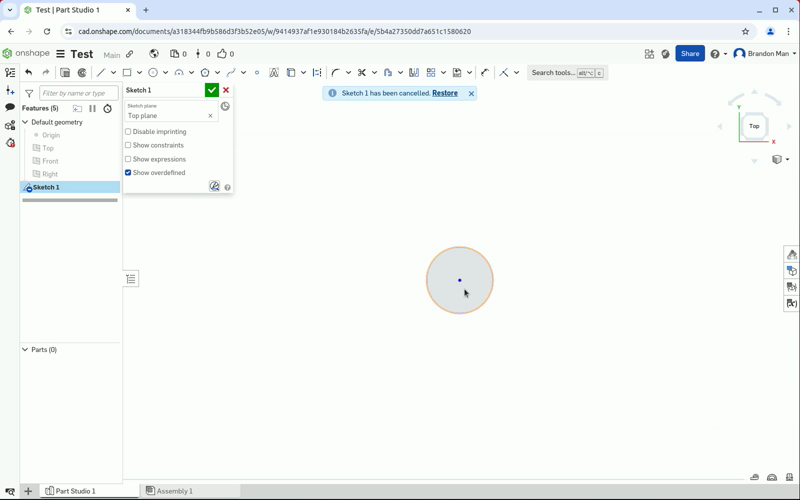
scroll(6)
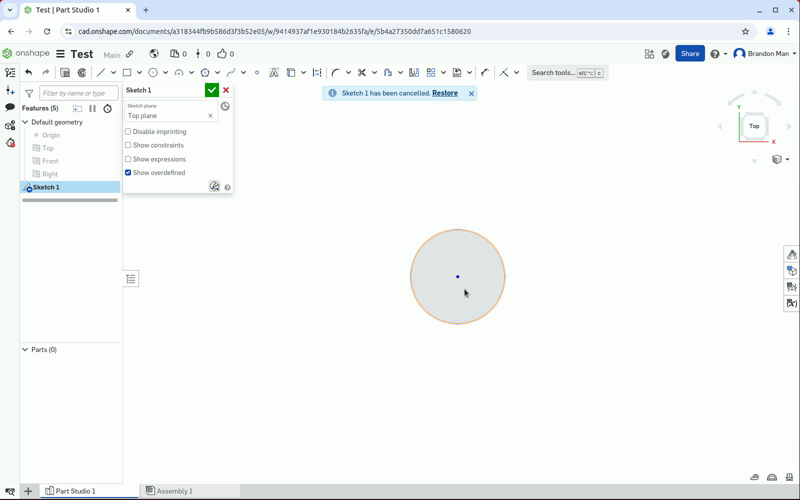
scroll(6)
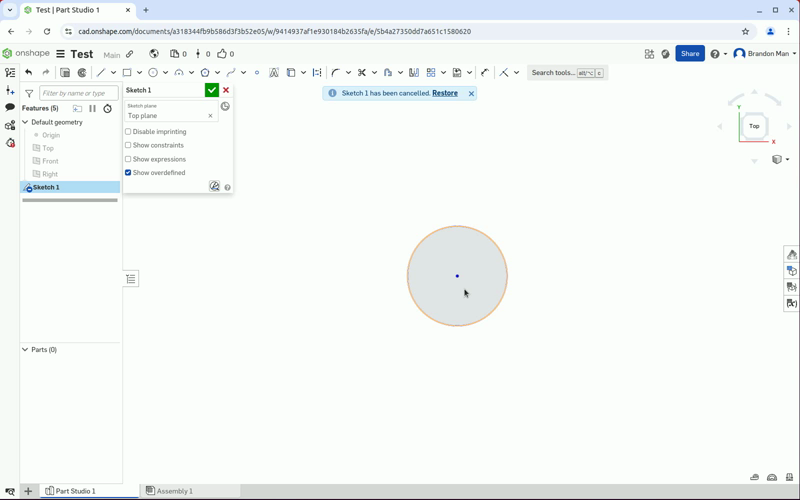
scroll(6)
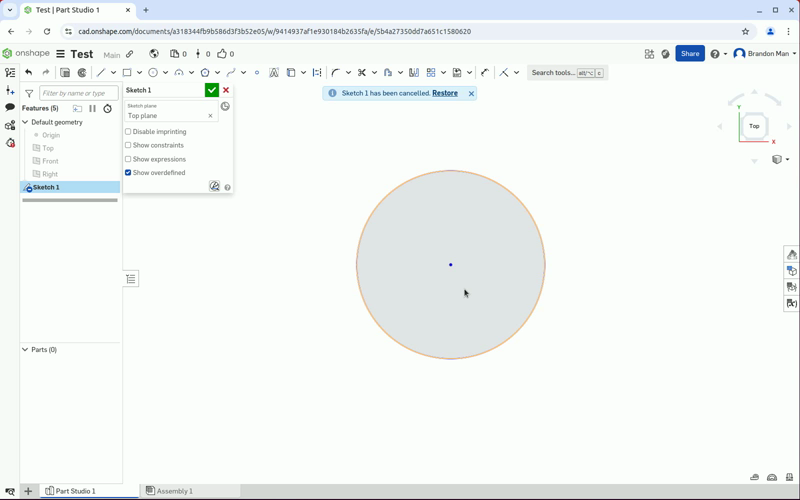
scroll(6)
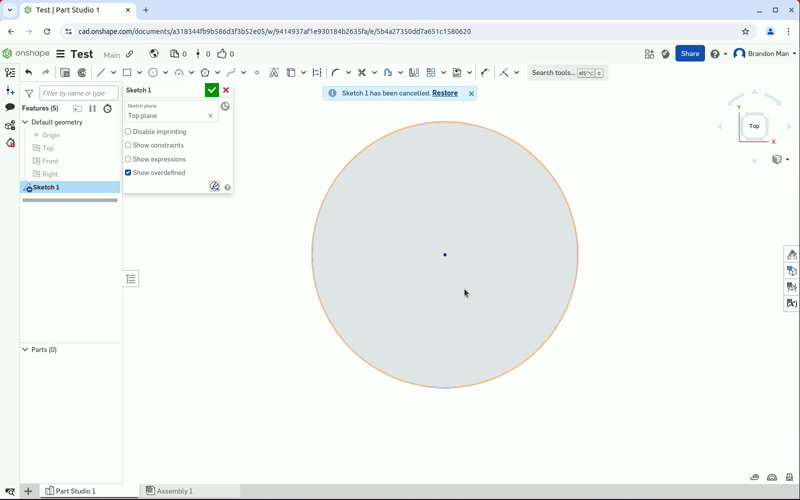
scroll(6)
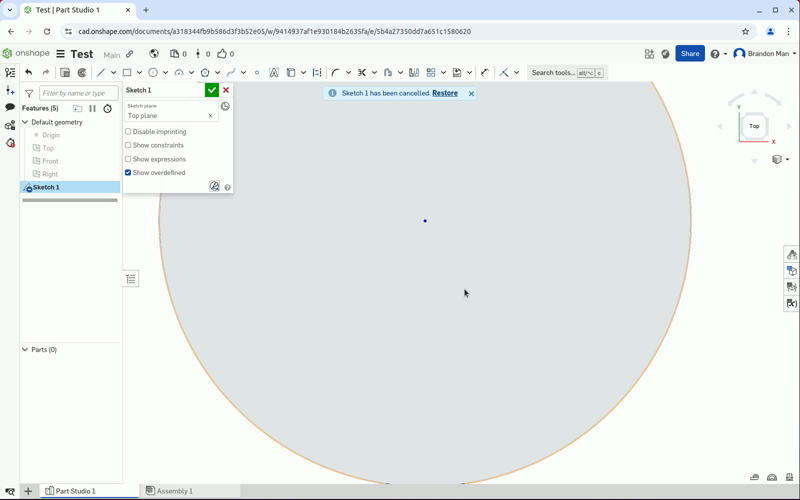
click(464, 288)
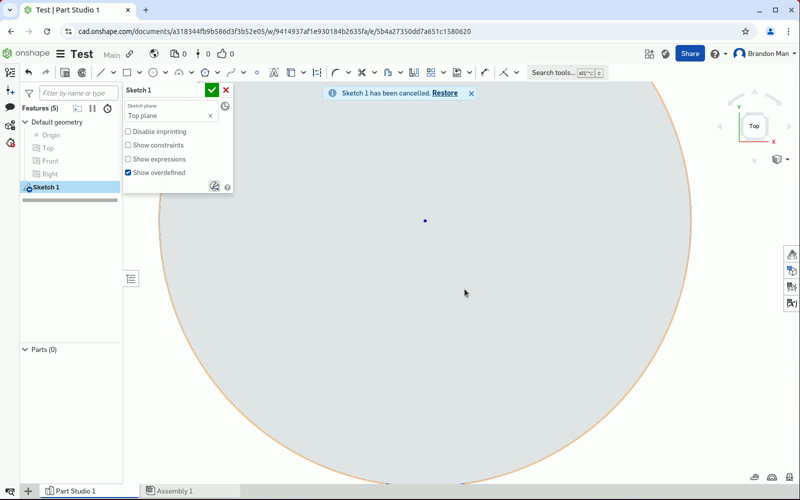
scroll(-6)
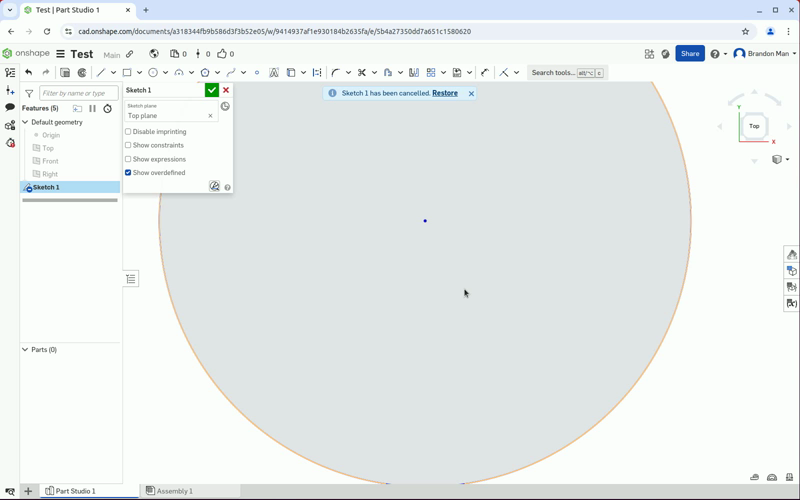
scroll(-6)
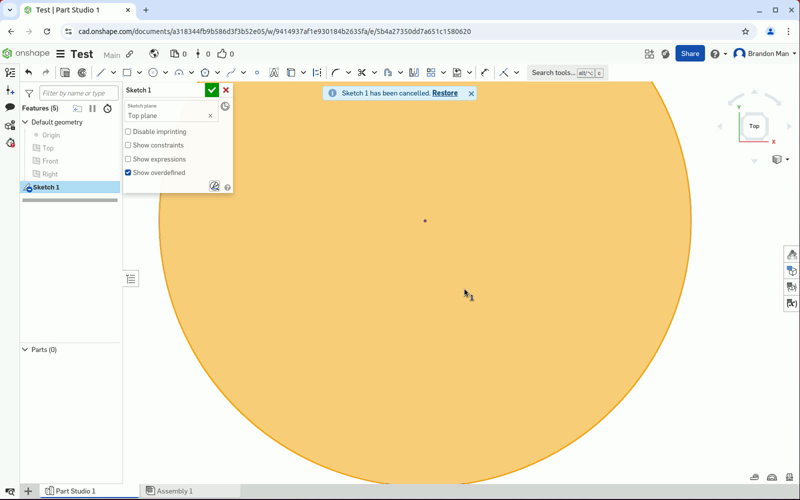
scroll(-6)
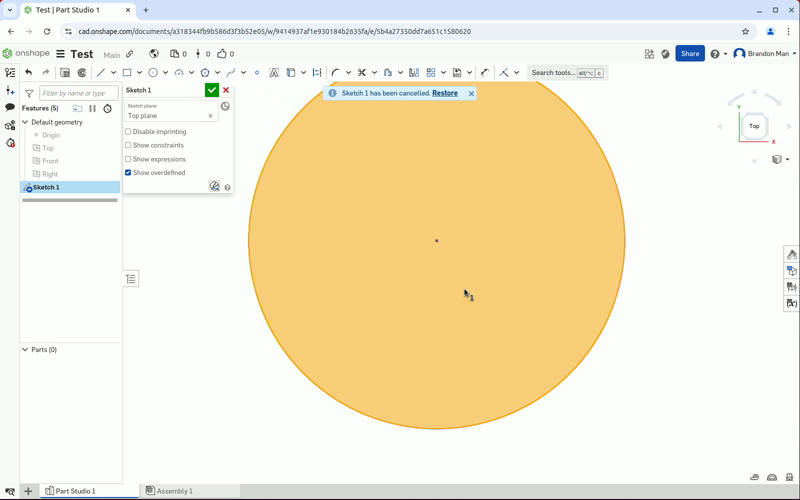
scroll(-6)
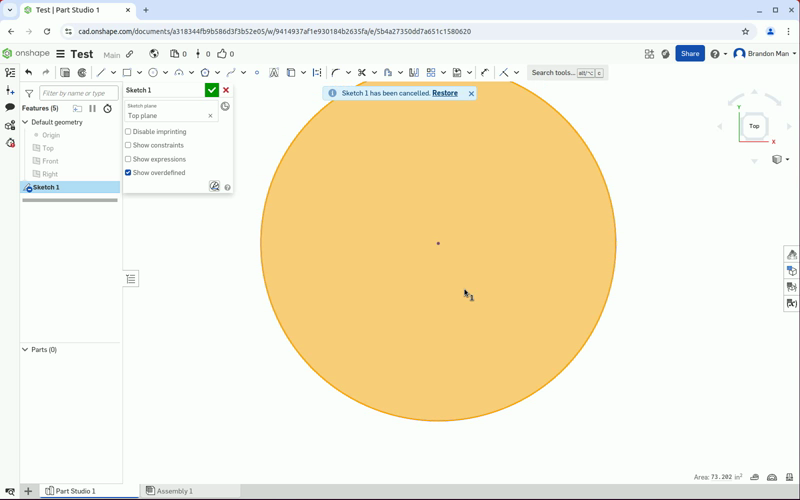
scroll(-6)
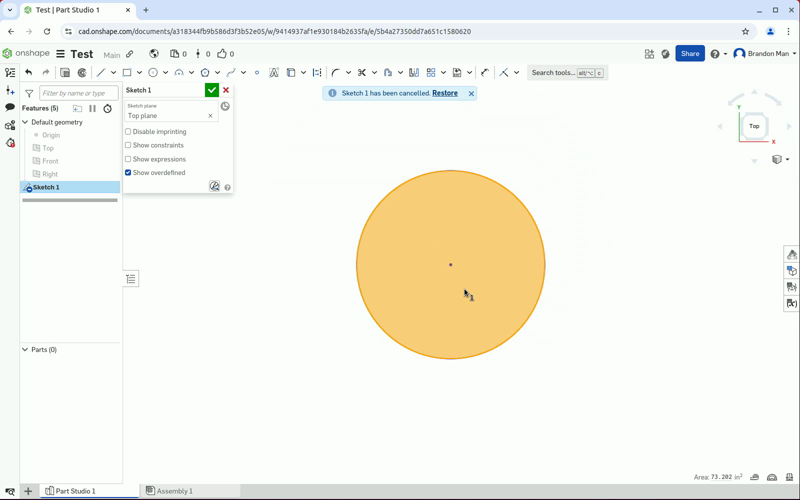
scroll(-6)
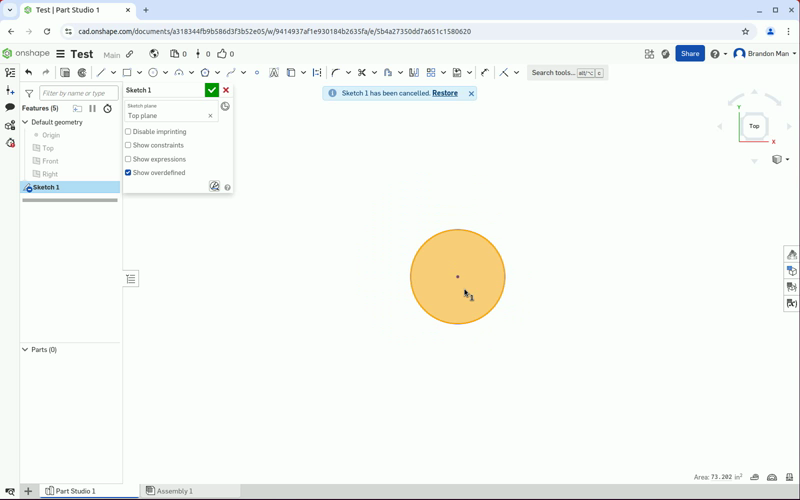
scroll(-6)
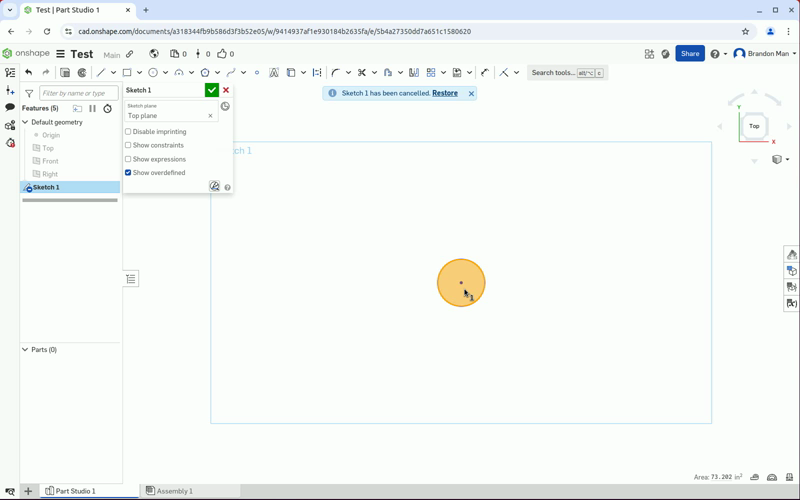
mouse_move(73, 352)
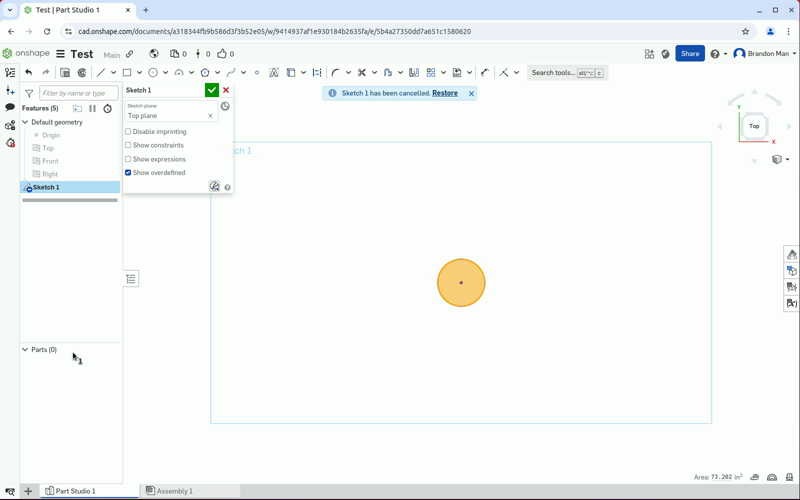
key(shift+y)
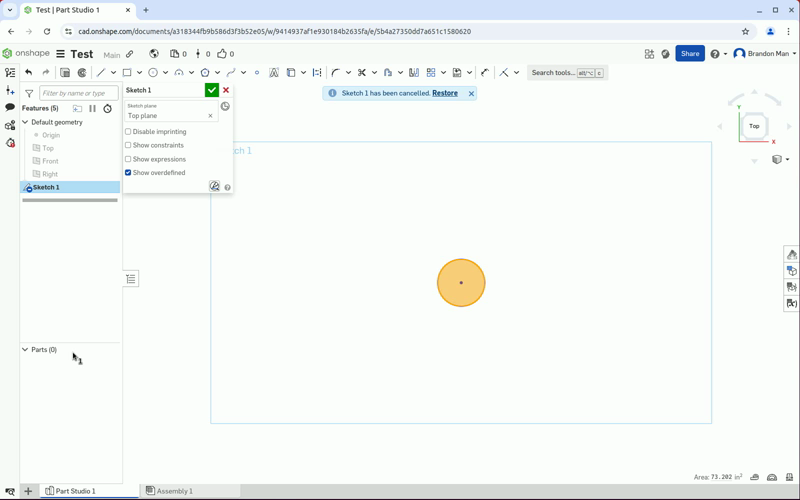
key(shift+e)
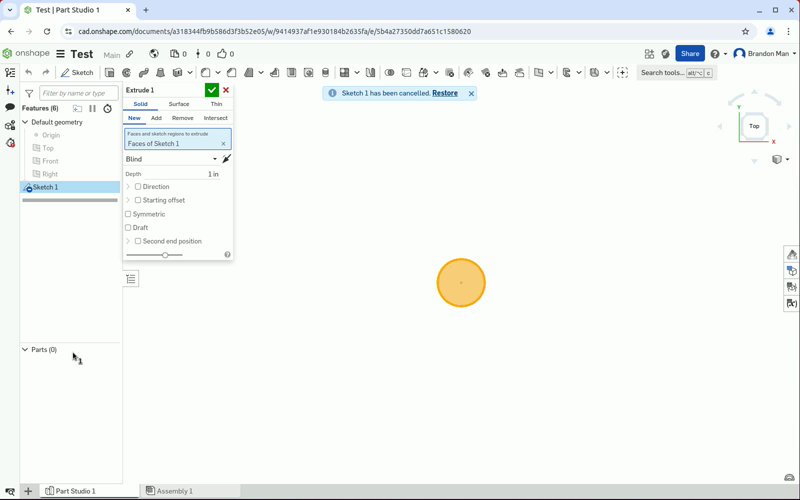
mouse_move(143, 106)
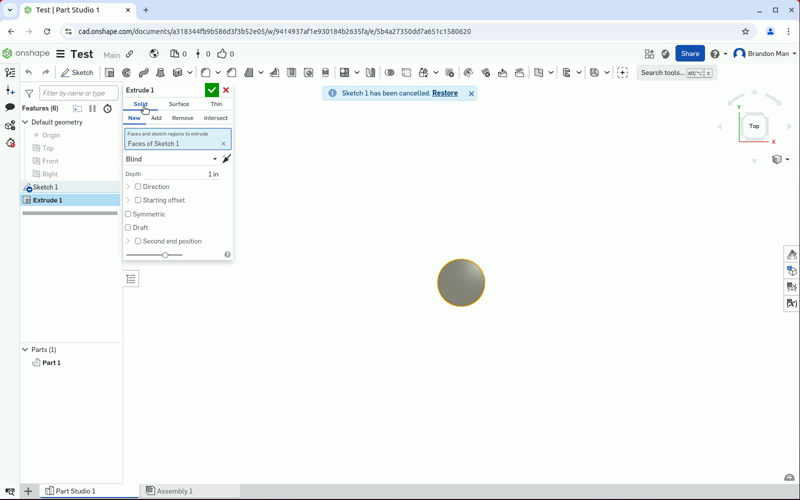
click(143, 106)
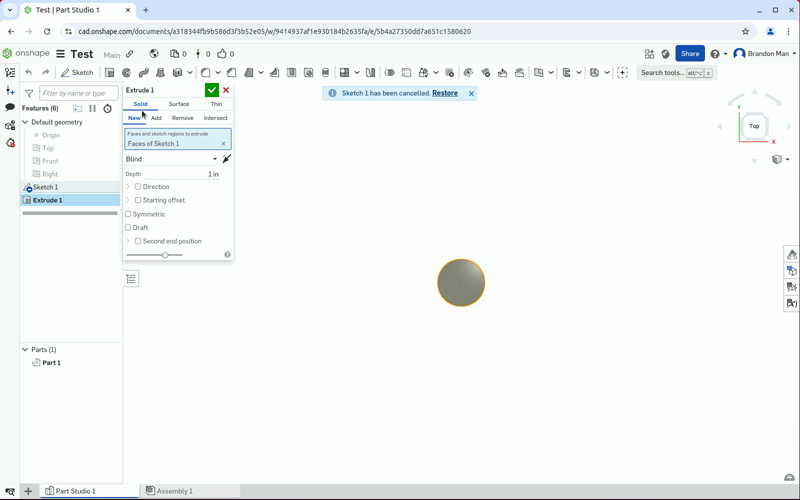
mouse_move(137, 120)
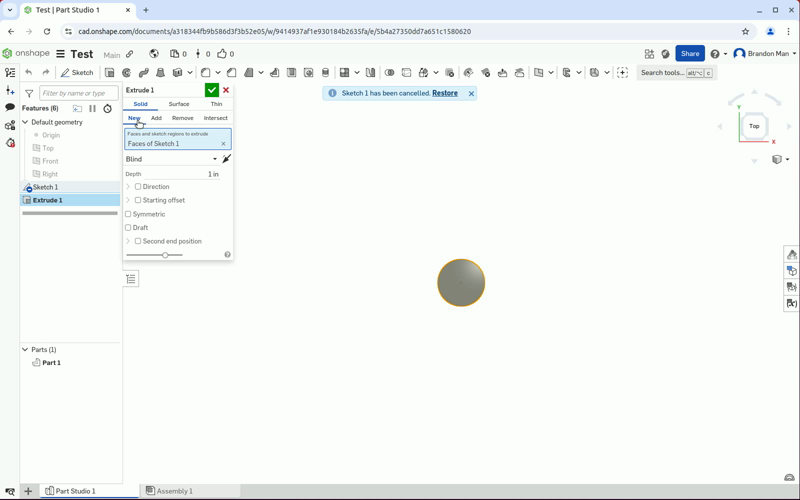
click(137, 120)
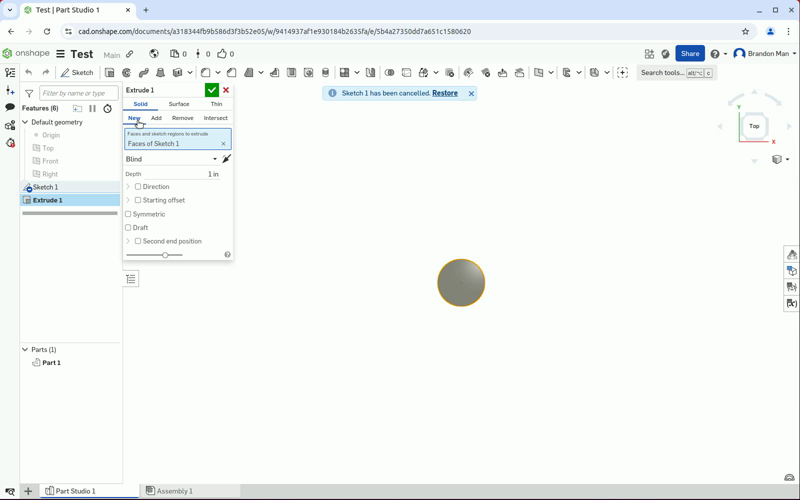
key(tab, 4)
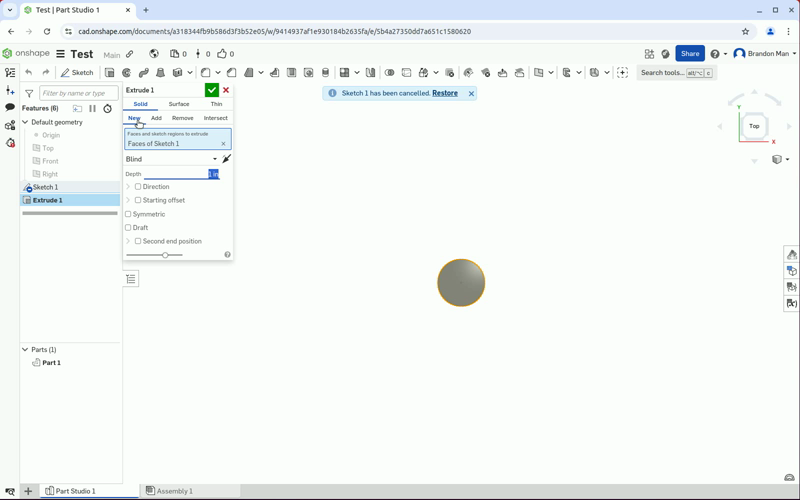
text(0.722)
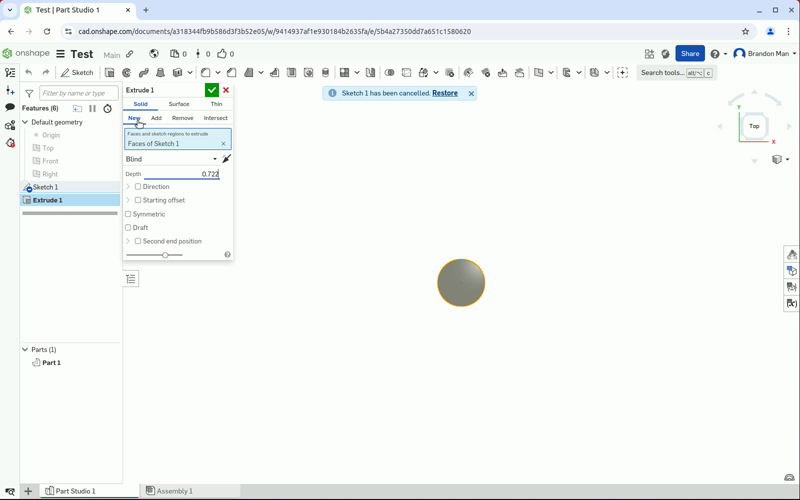
key(enter)
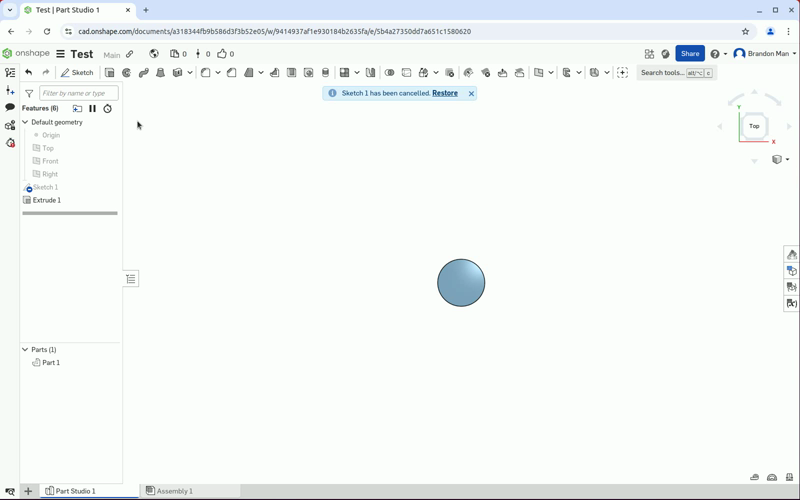
key(shift+h)
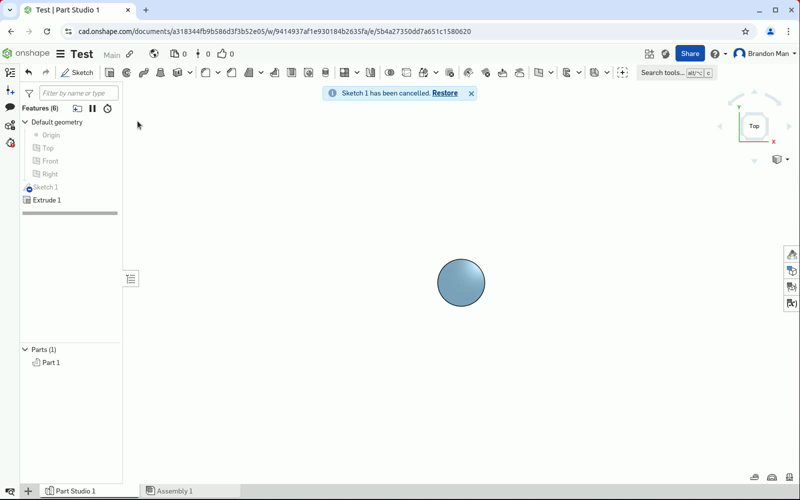
key(shift+h)
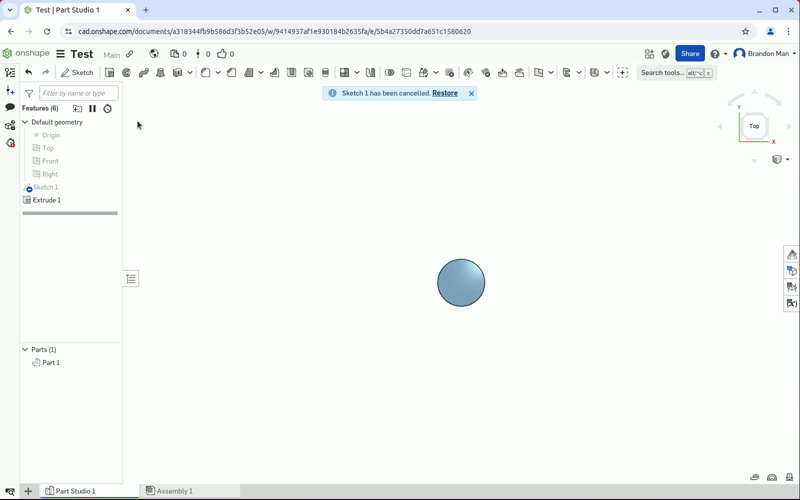
mouse_move(73, 189)
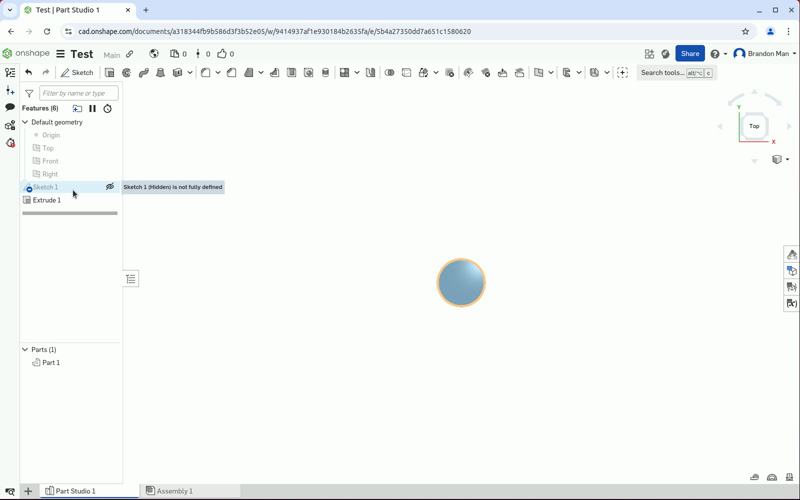
click(73, 189)
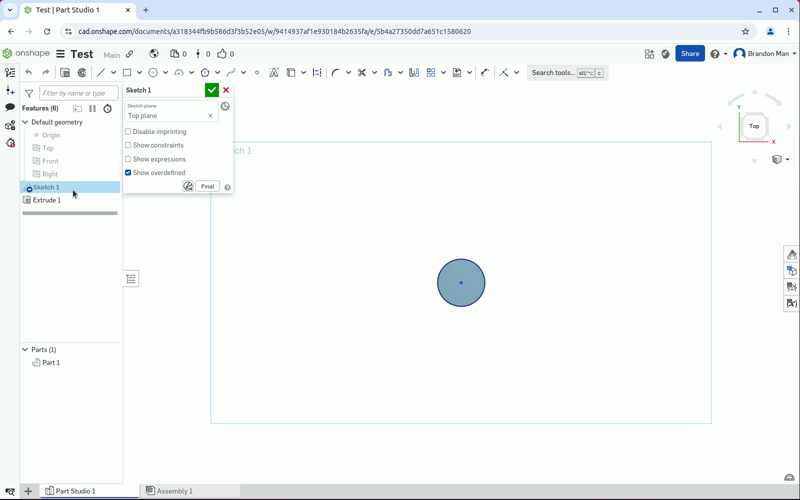
mouse_move(229, 92)
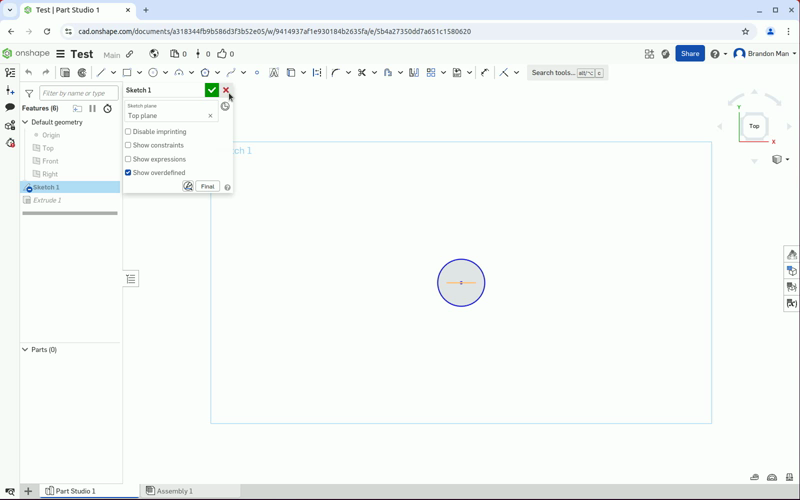
click(229, 92)
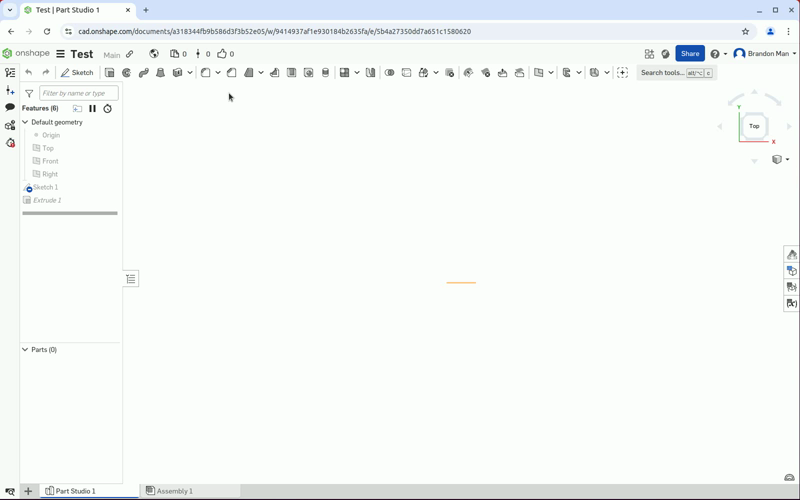
mouse_move(541, 75)
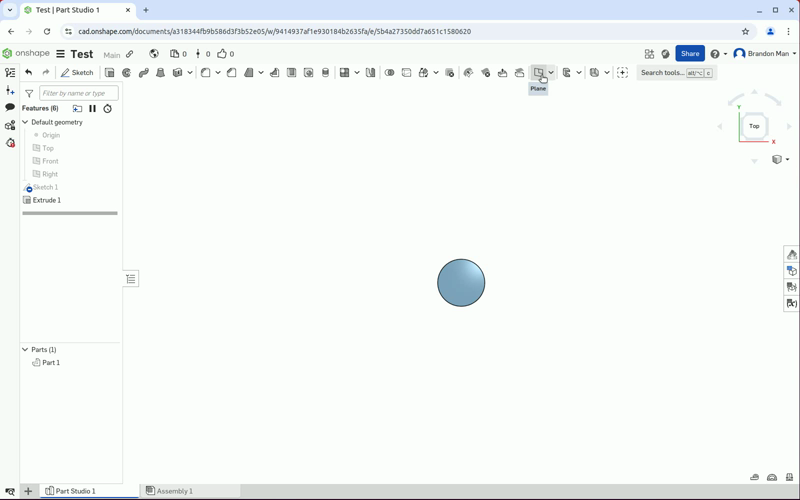
click(541, 75)
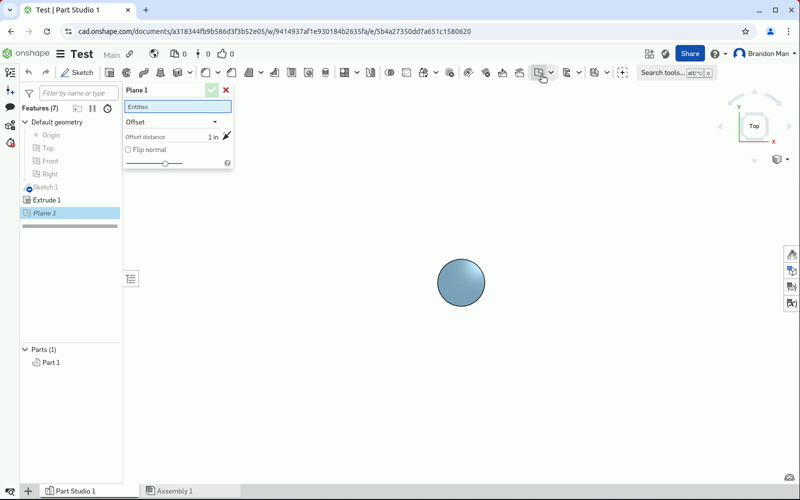
mouse_move(73, 150)
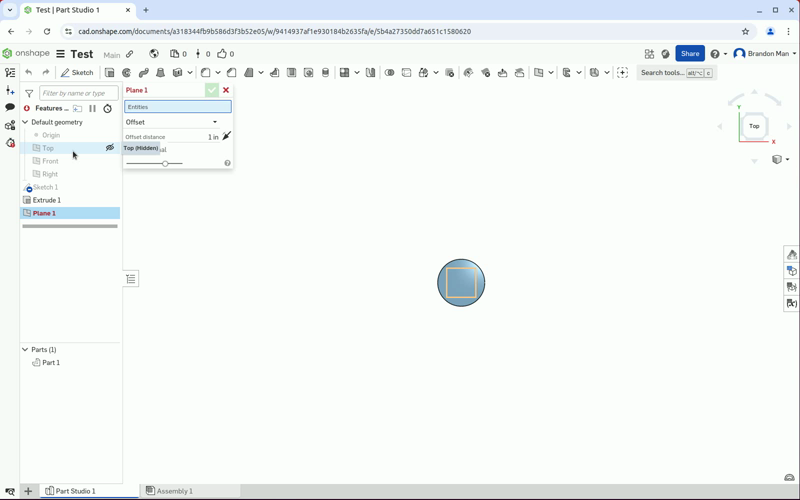
click(73, 150)
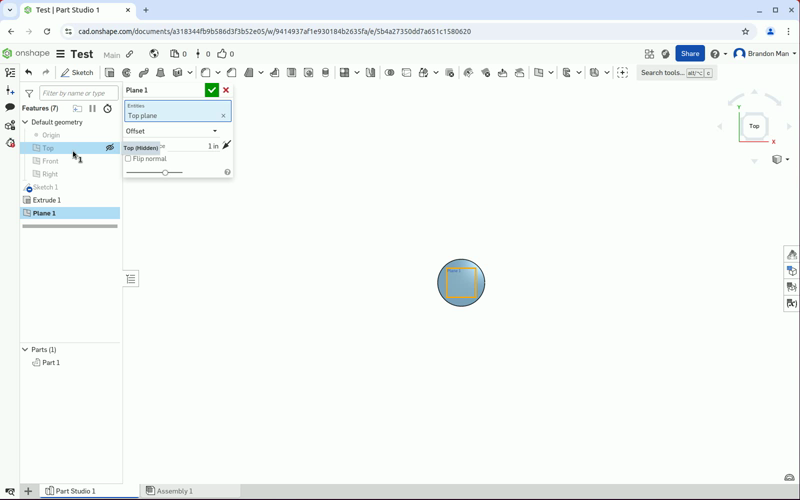
key(tab, 2)
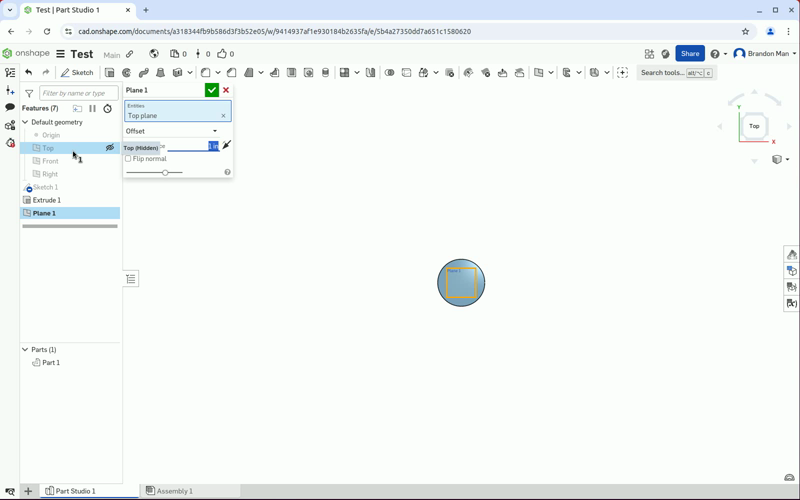
text(0.709)
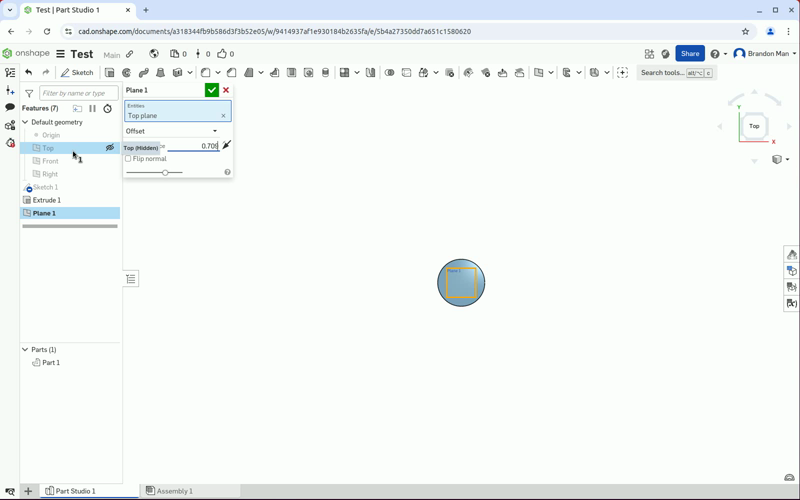
key(enter, 2)
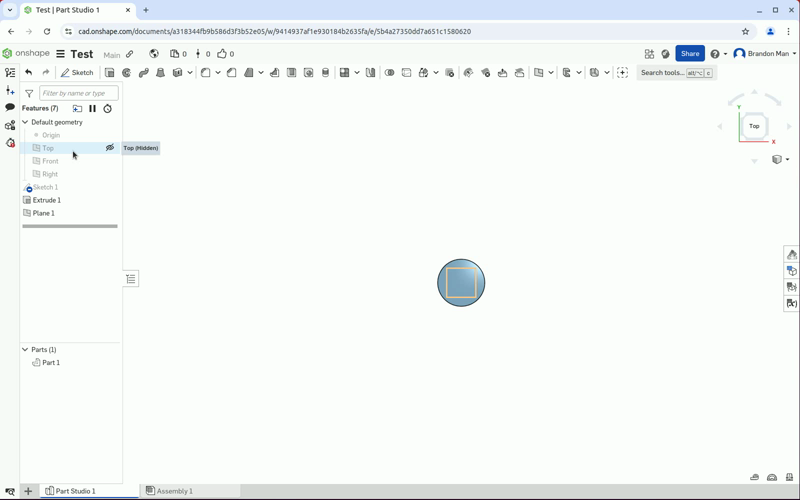
key(shift+s)
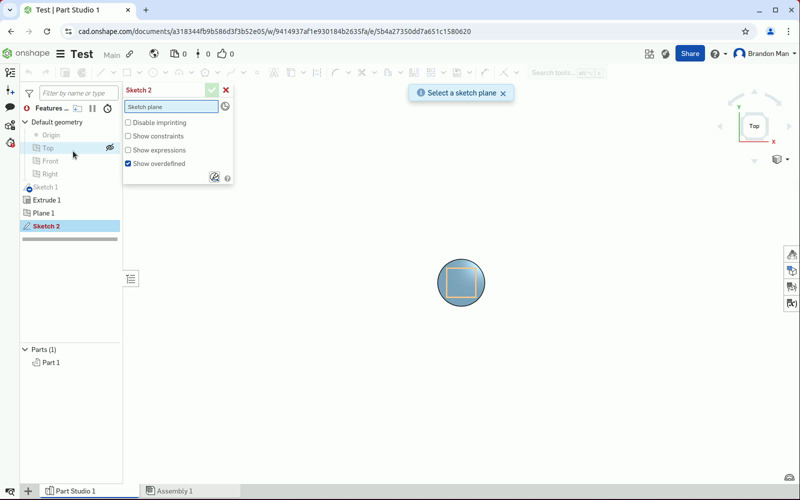
mouse_move(73, 215)
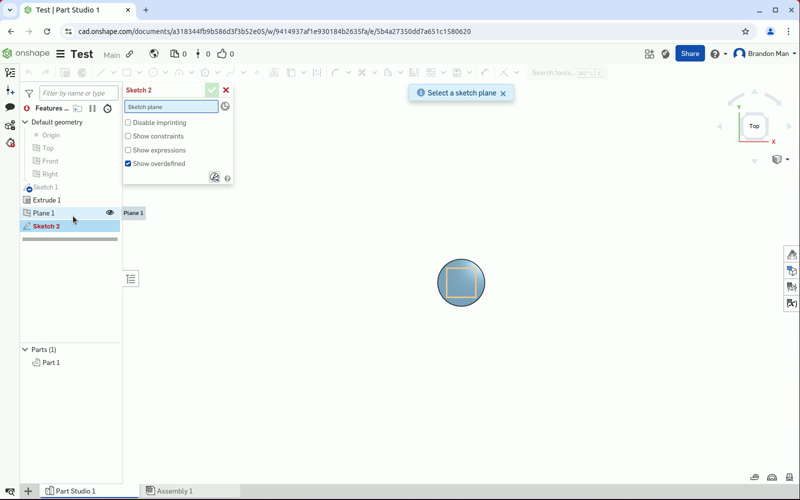
click(73, 215)
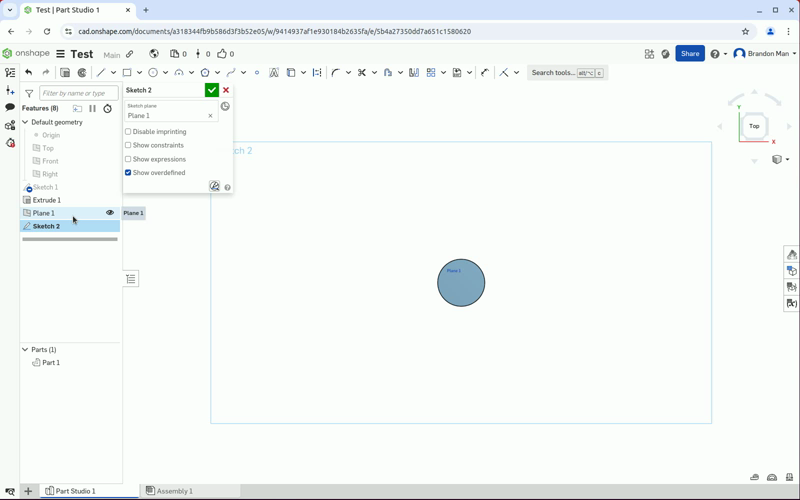
mouse_move(73, 352)
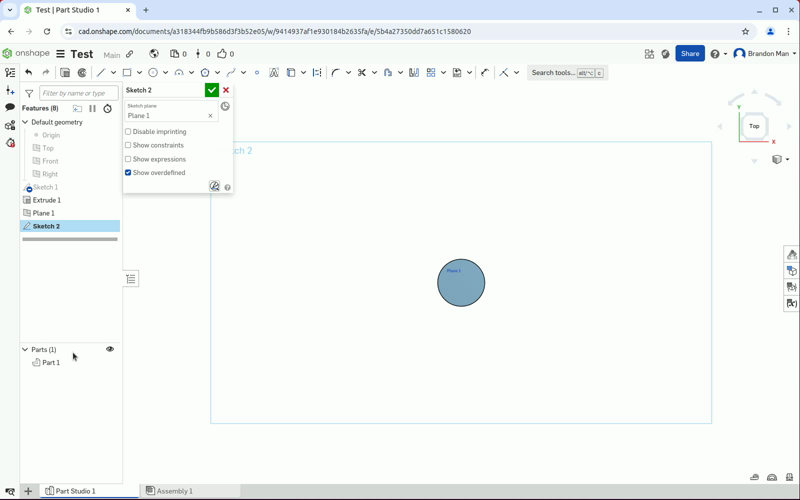
key(y)
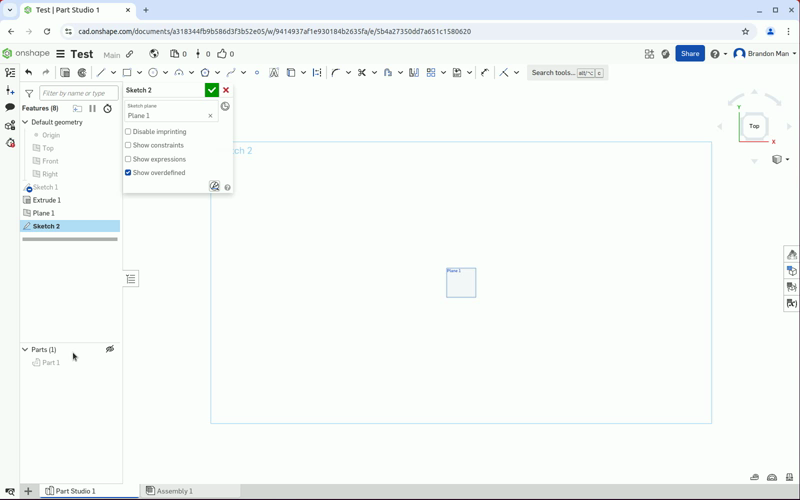
key(c)
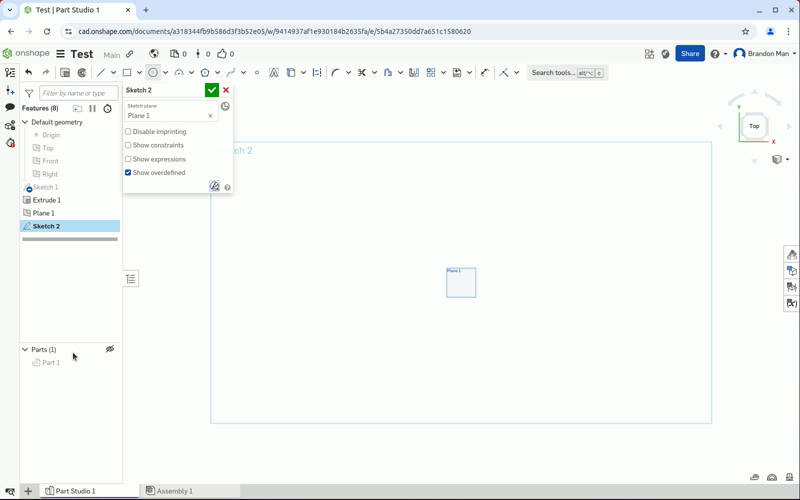
key_down(shift)
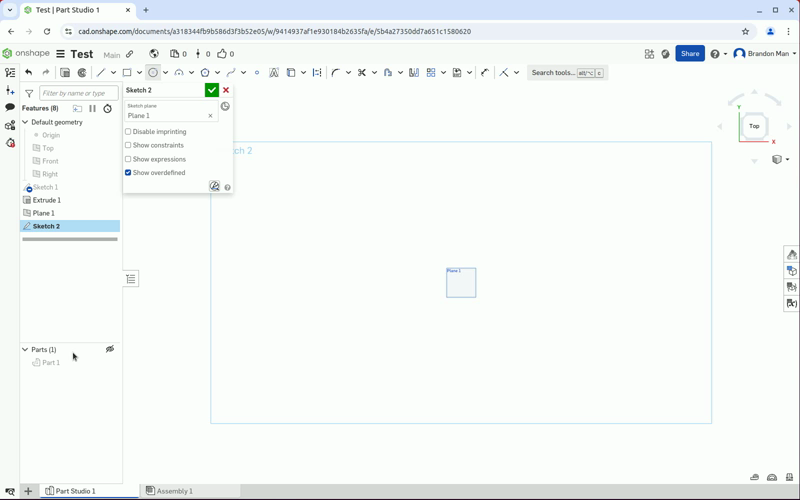
mouse_move(461, 282)
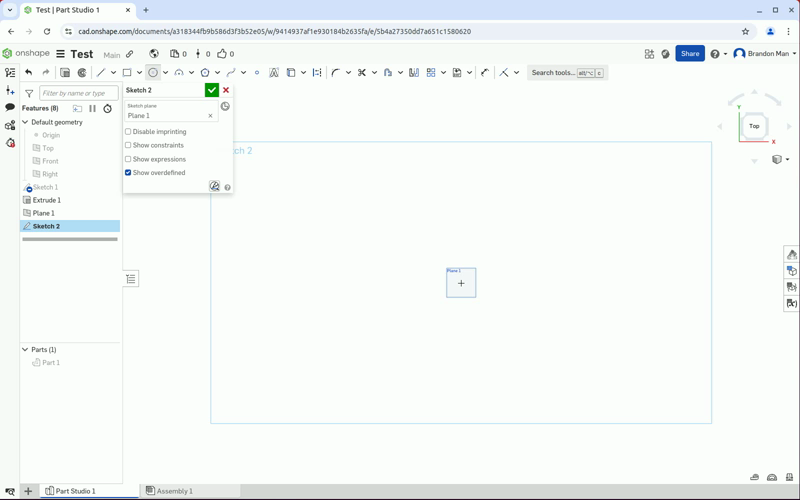
click(461, 282)
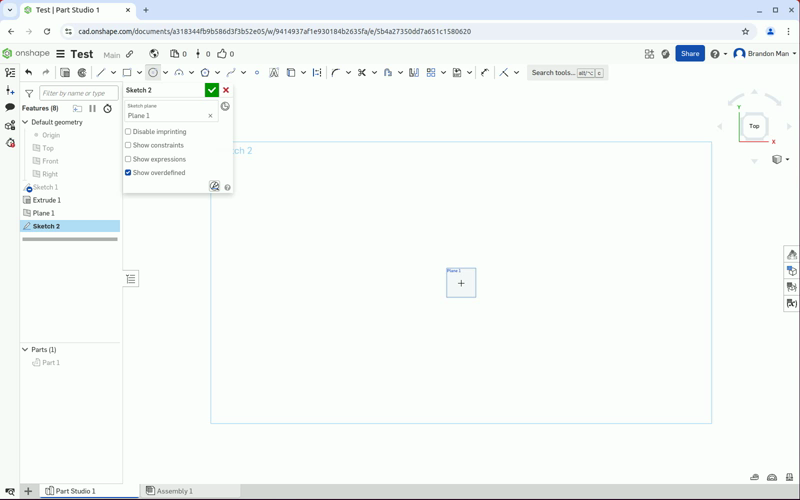
key_up(shift)
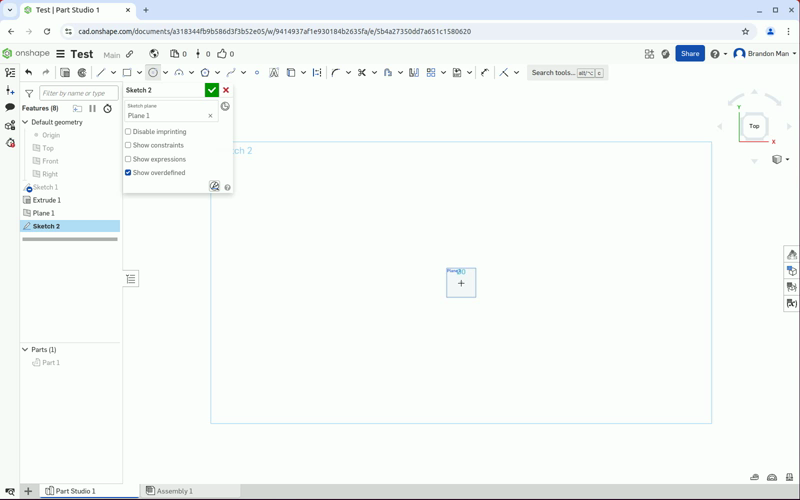
mouse_move(473, 282)
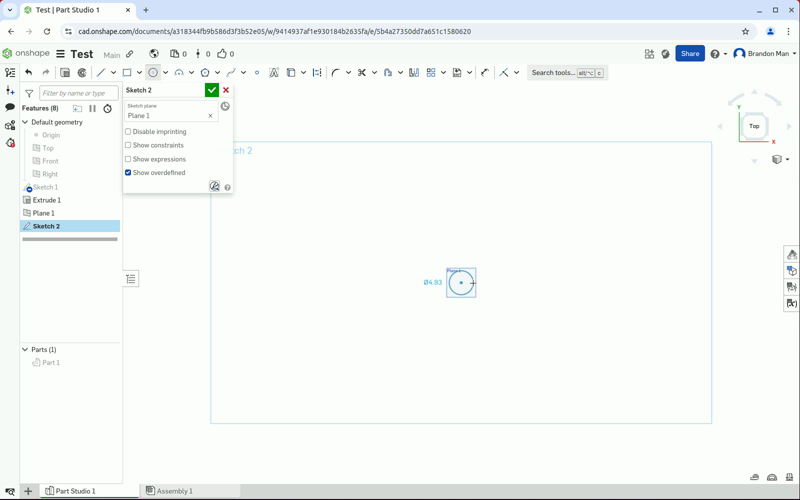
click(473, 282)
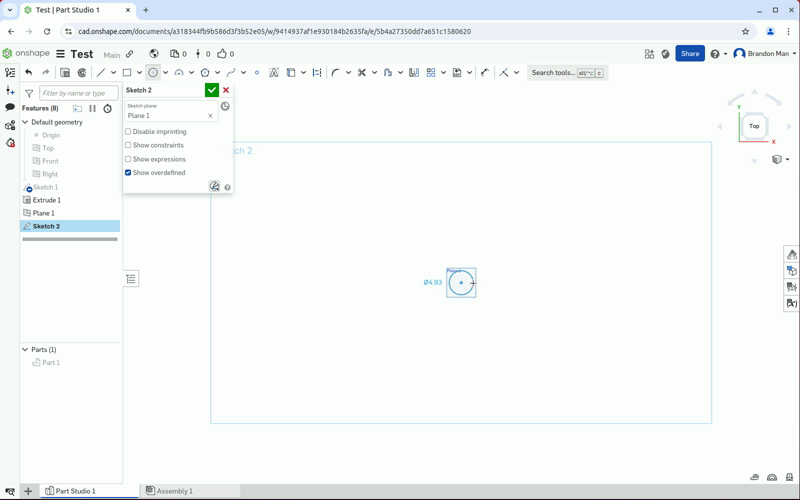
key(esc)
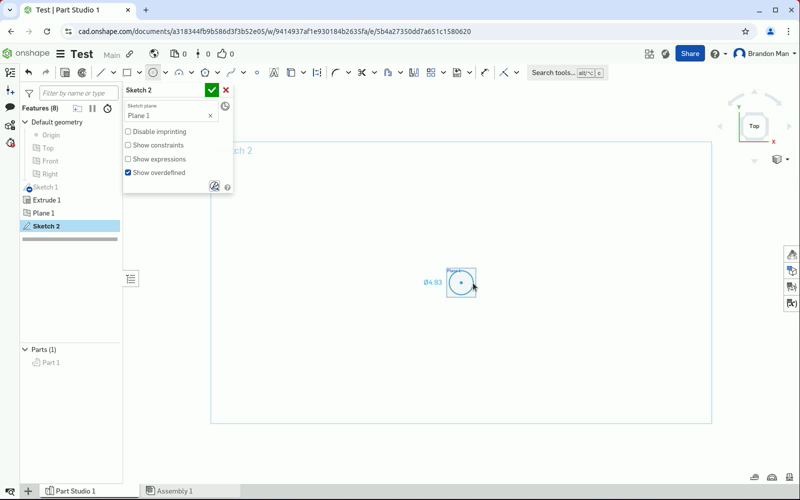
mouse_move(467, 273)
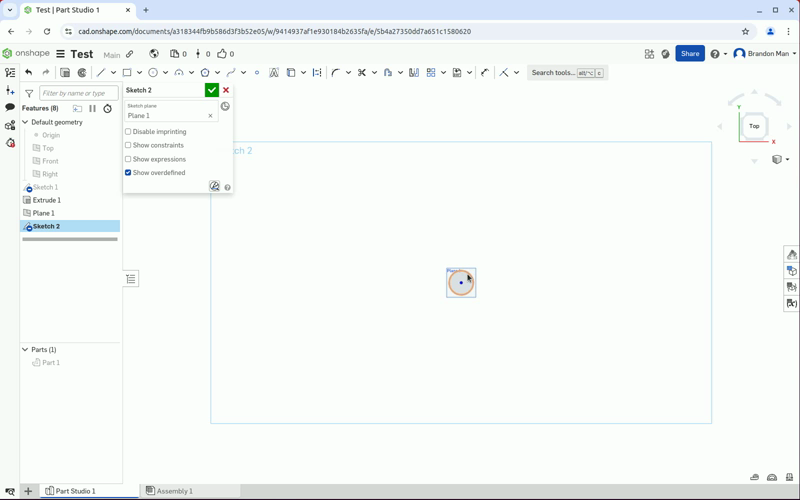
scroll(6)
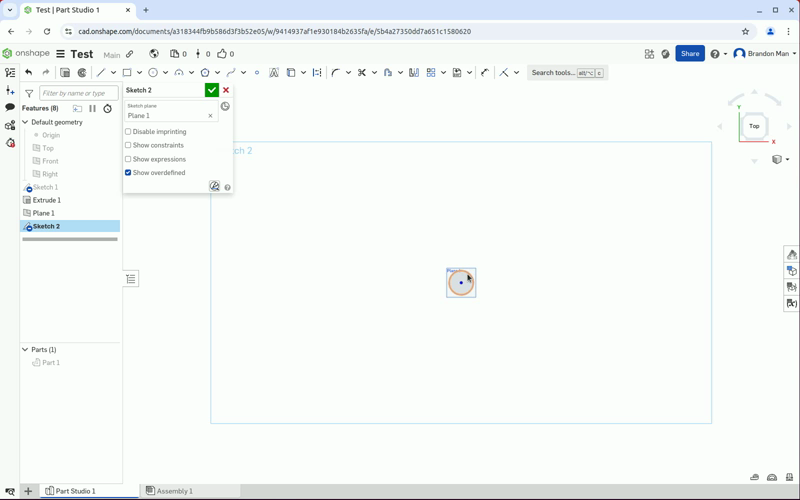
scroll(6)
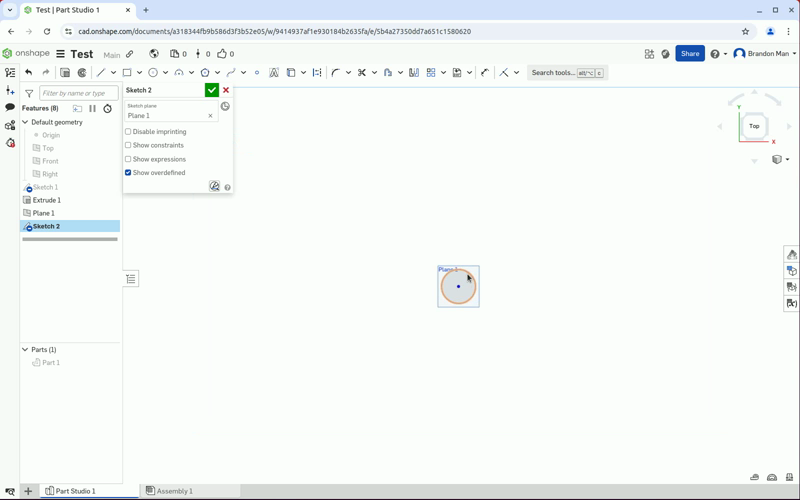
scroll(6)
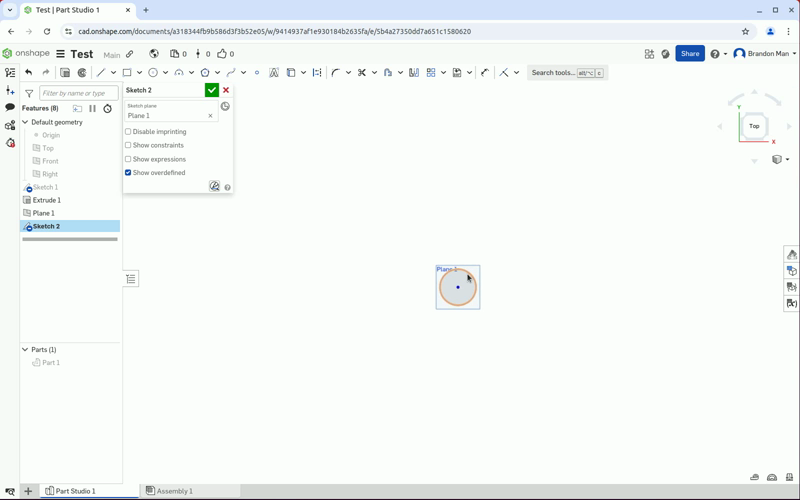
scroll(6)
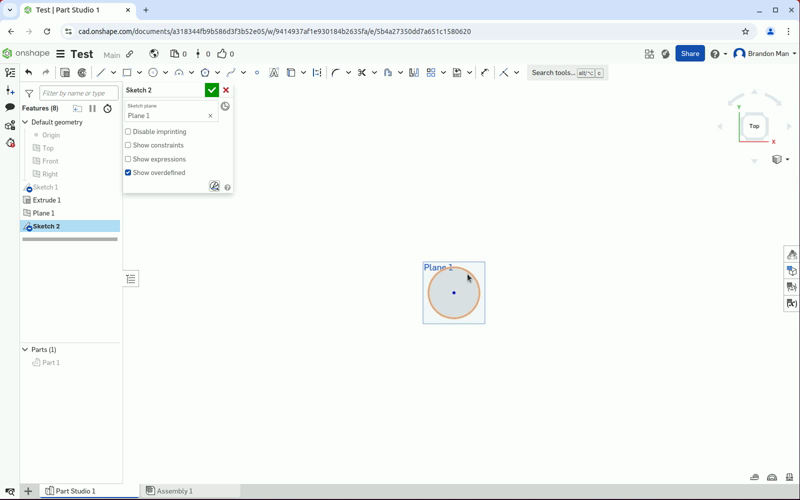
scroll(6)
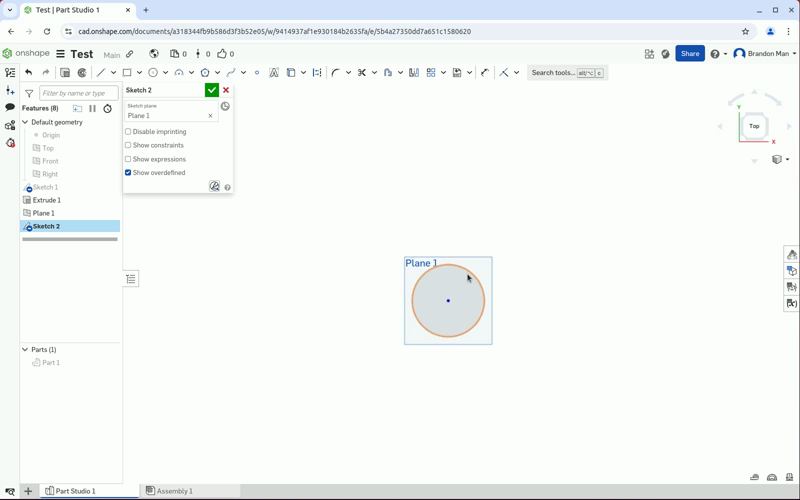
scroll(6)
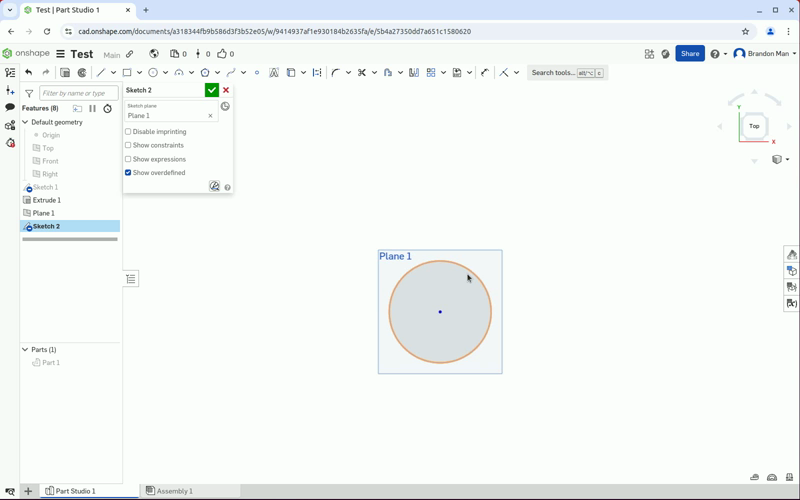
scroll(6)
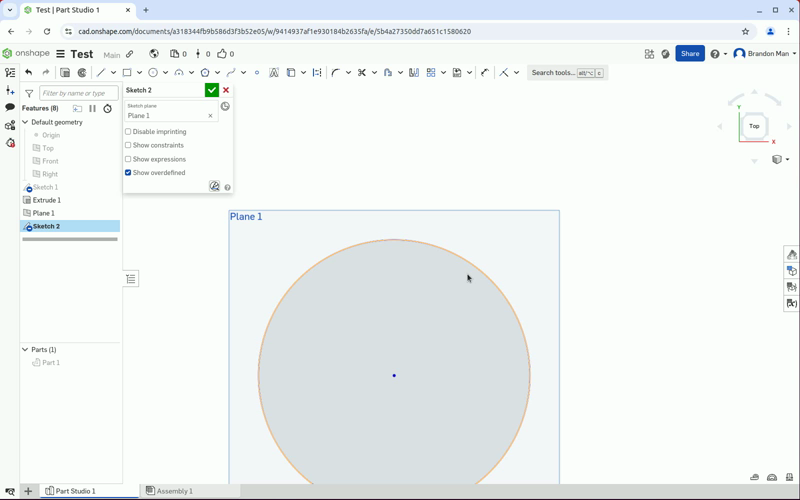
click(467, 273)
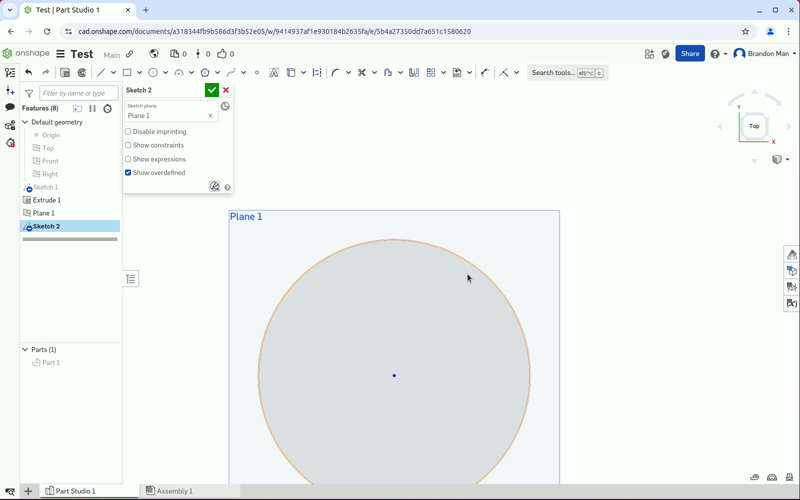
scroll(-6)
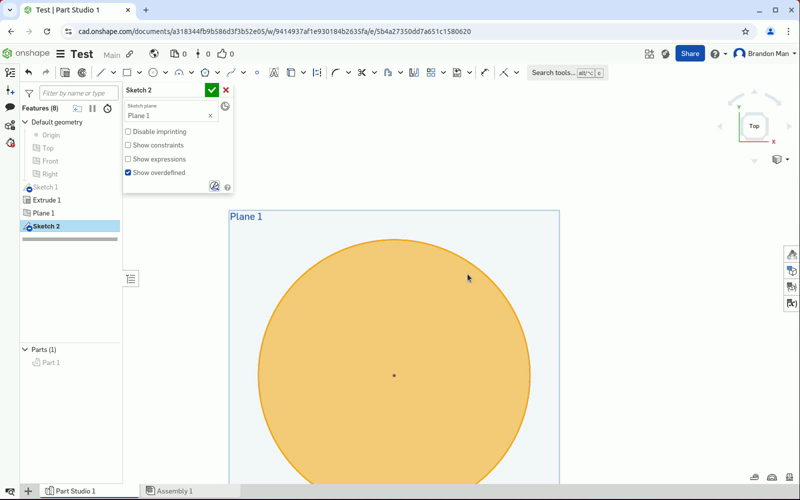
scroll(-6)
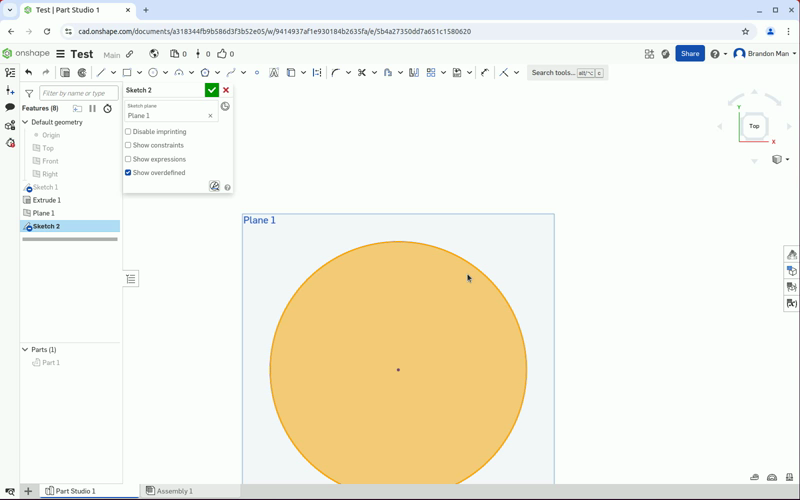
scroll(-6)
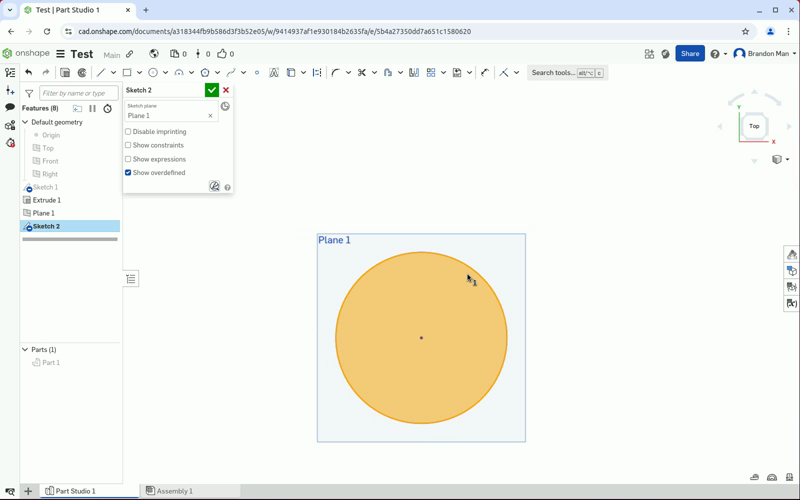
scroll(-6)
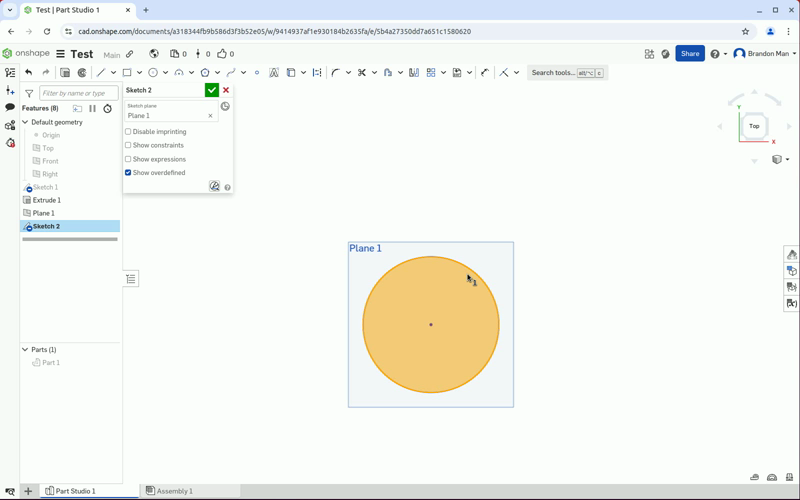
scroll(-6)
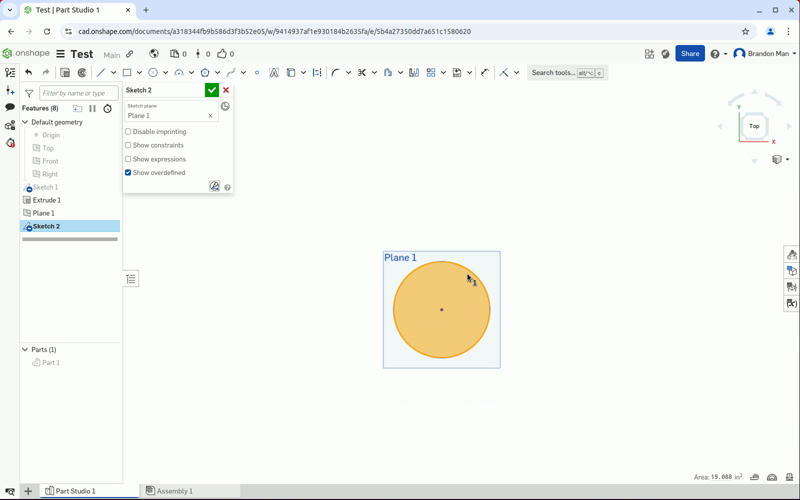
scroll(-6)
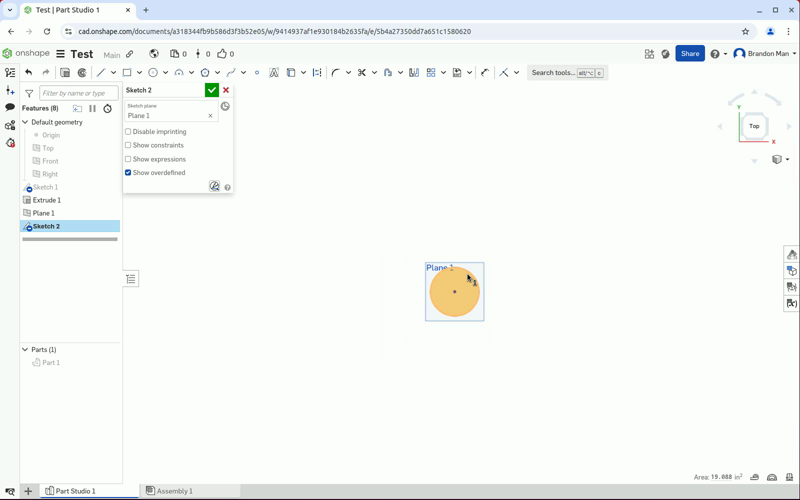
scroll(-6)
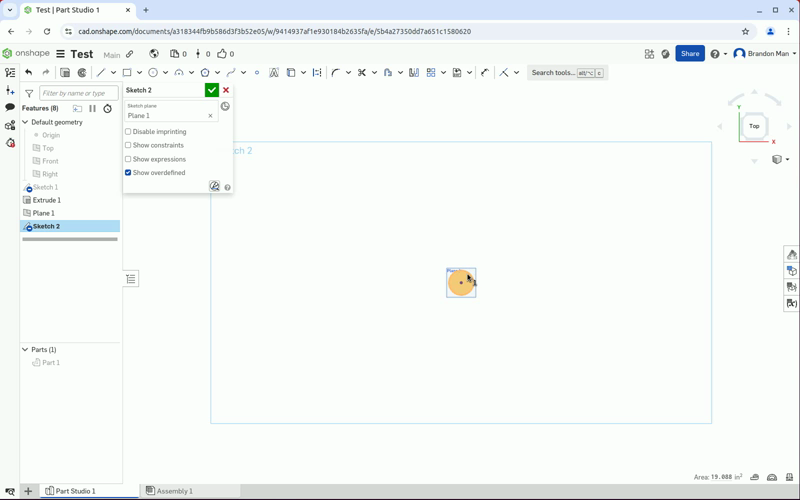
mouse_move(73, 352)
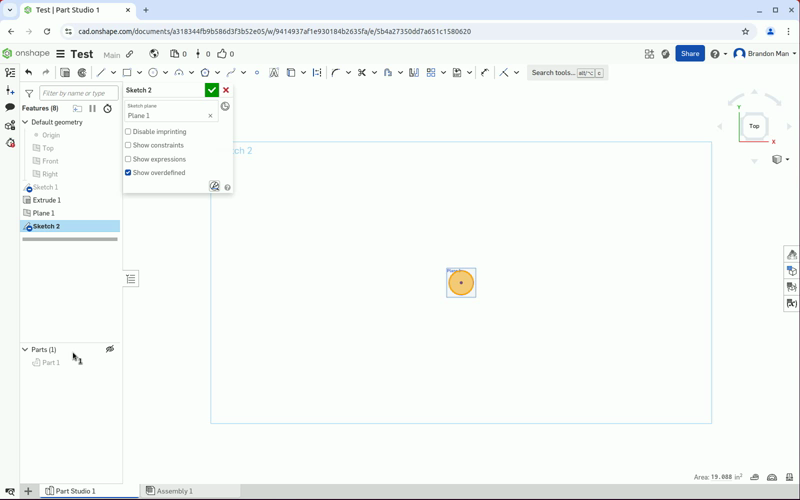
key(shift+y)
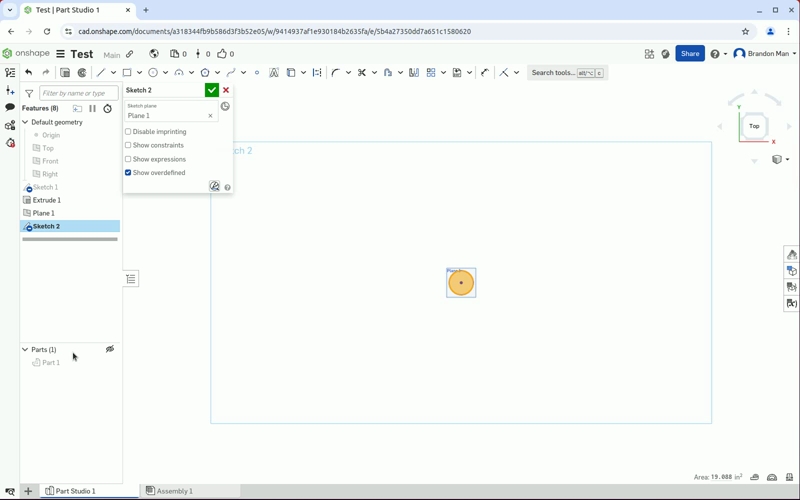
key(shift+e)
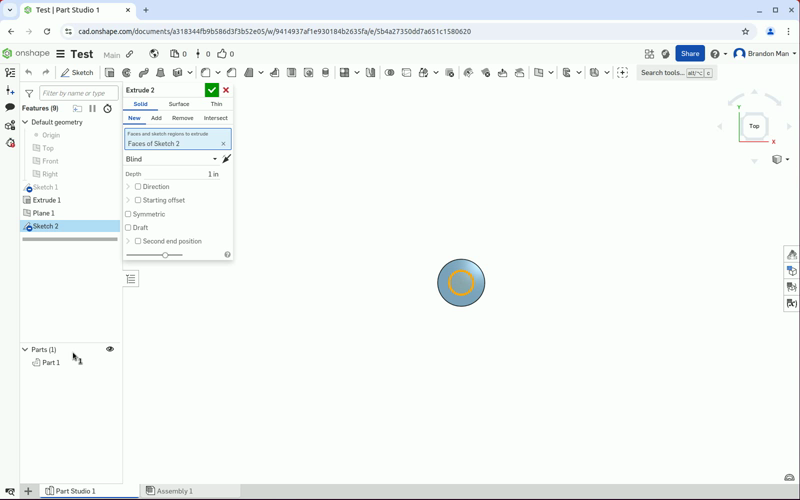
mouse_move(143, 106)
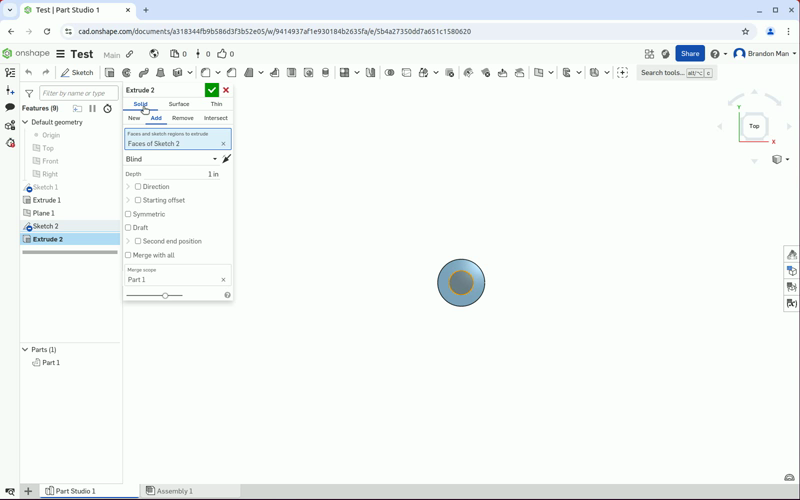
click(143, 106)
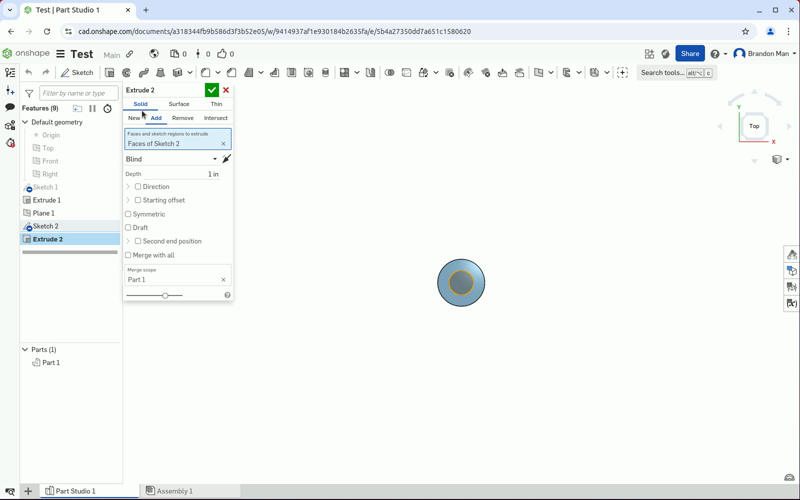
mouse_move(137, 120)
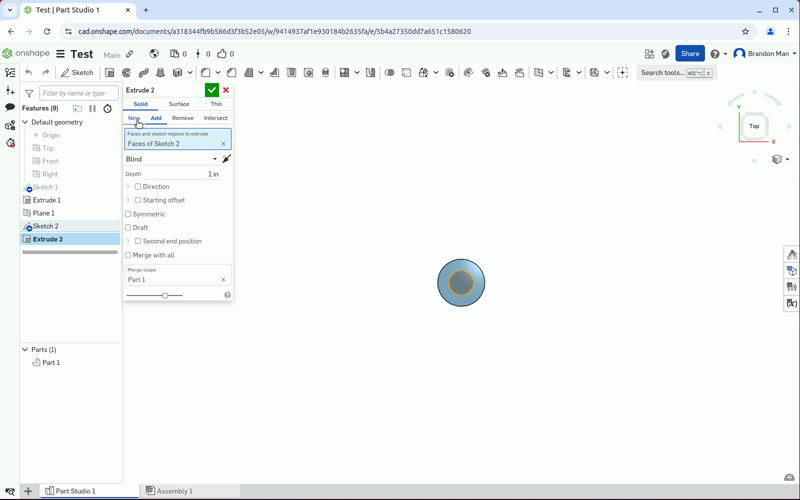
click(137, 120)
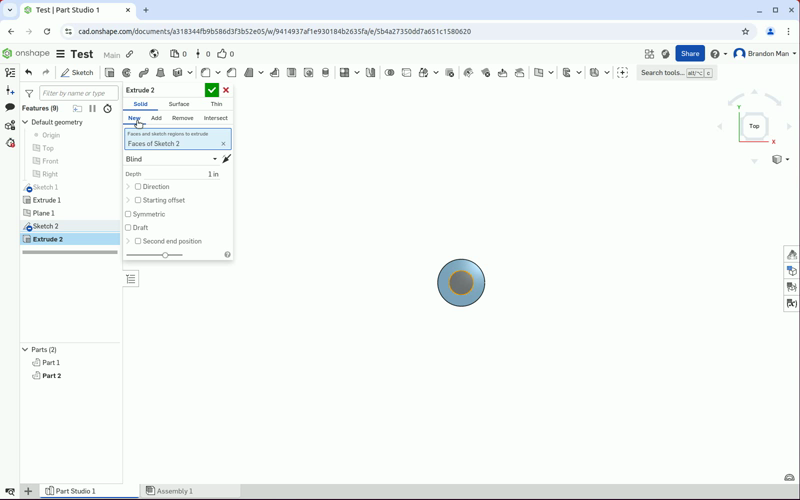
key(tab, 4)
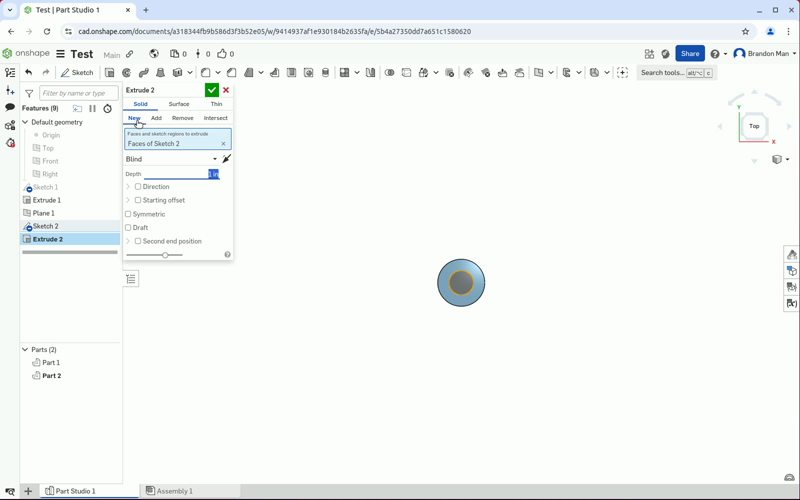
text(3.129)
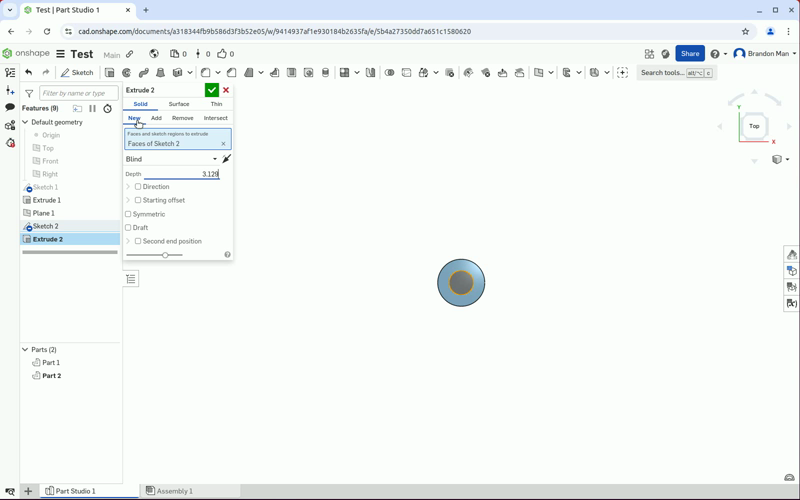
key(enter)
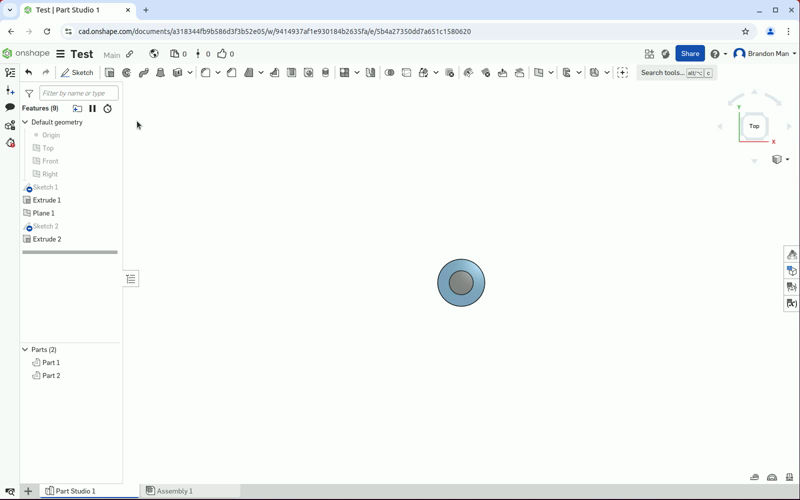
key(shift+h)
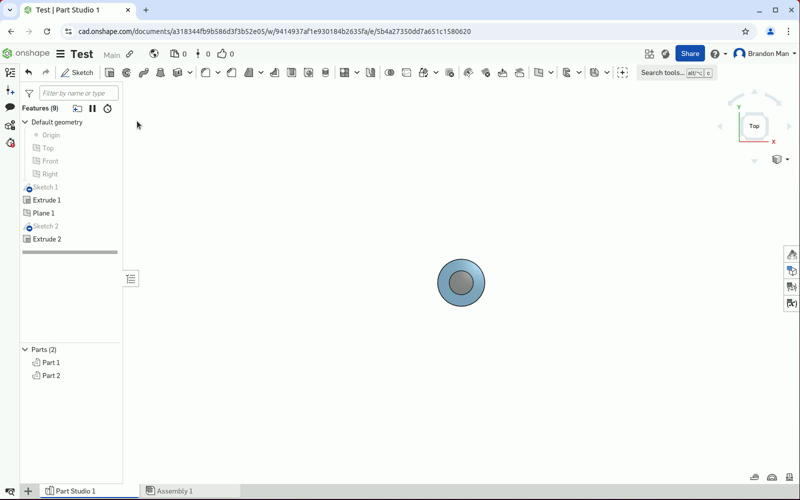
key(shift+h)
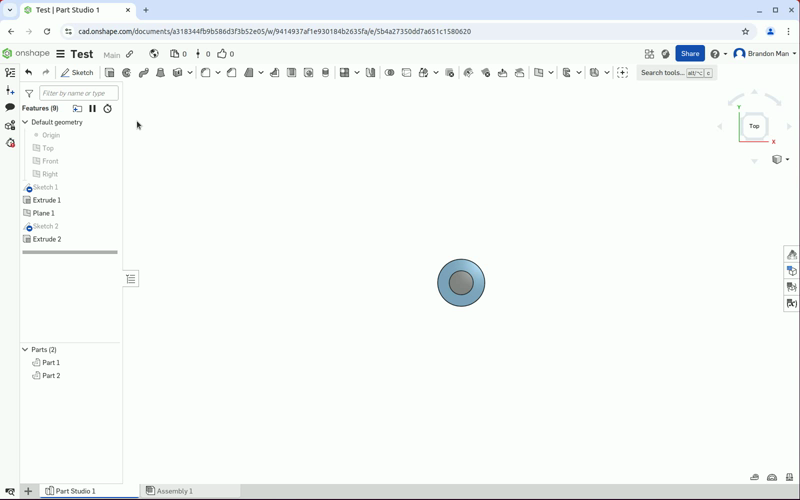
mouse_move(73, 189)
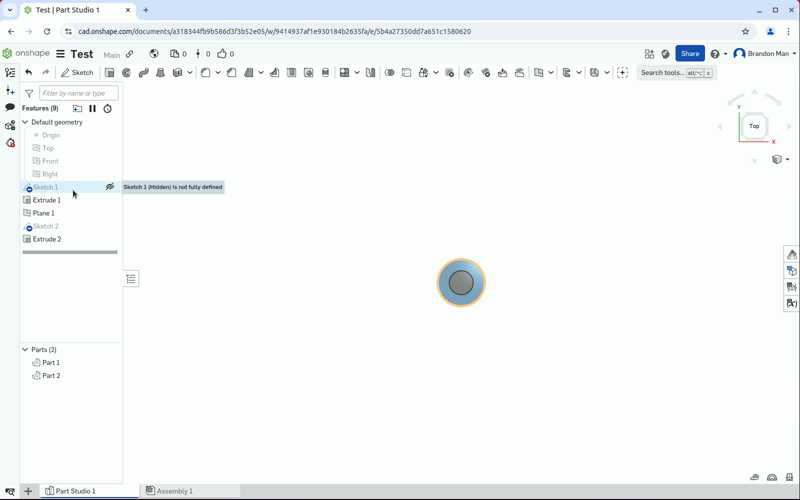
click(73, 189)
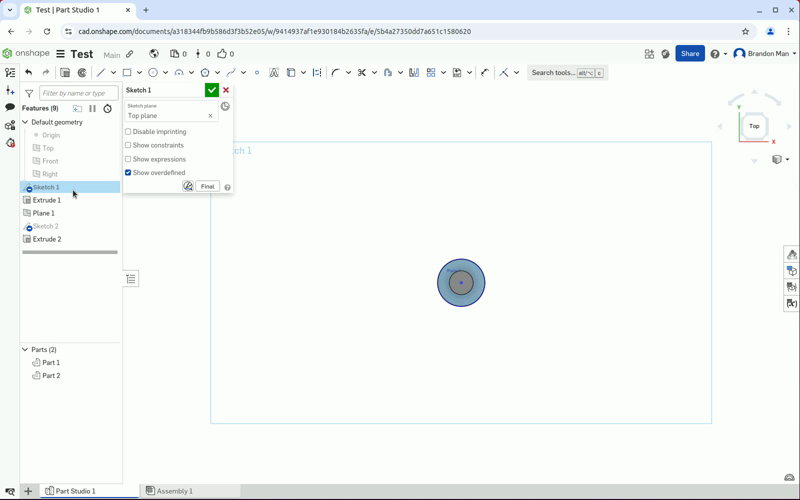
mouse_move(229, 92)
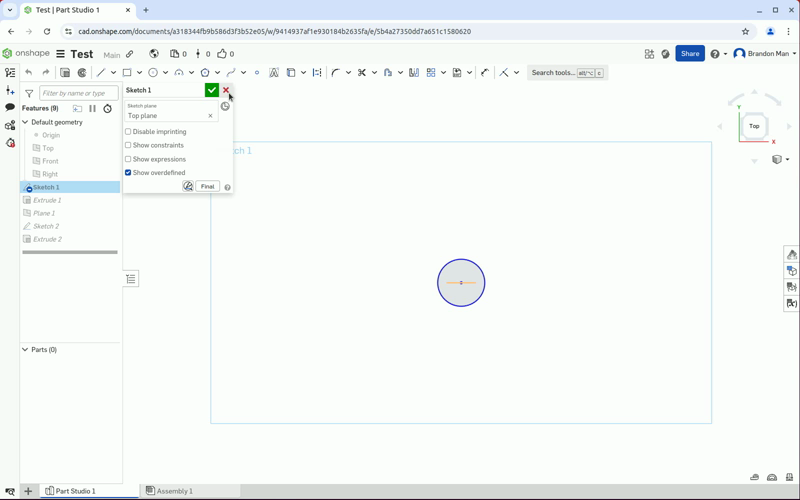
click(229, 92)
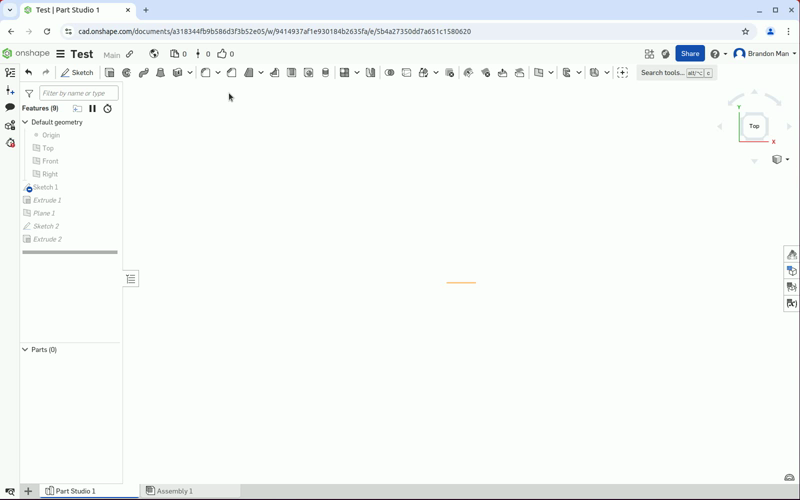
mouse_move(541, 75)
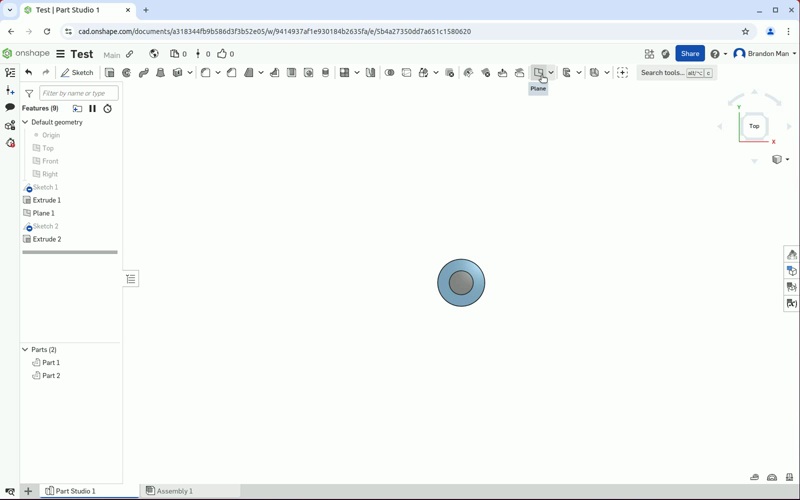
click(541, 75)
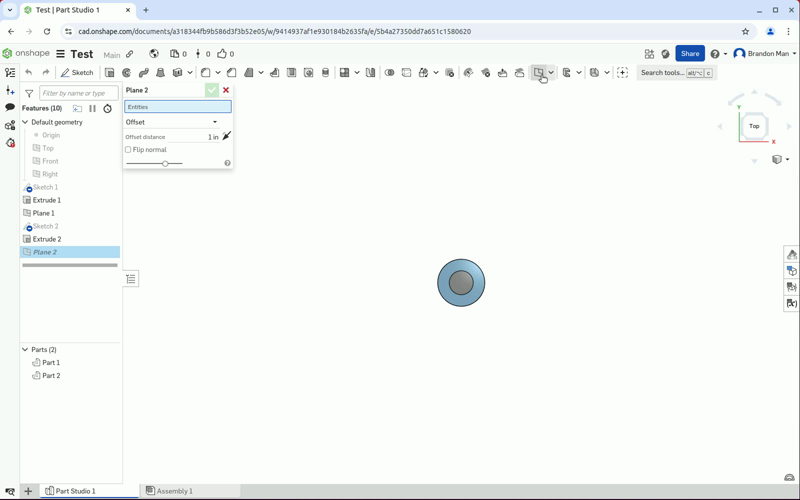
mouse_move(73, 150)
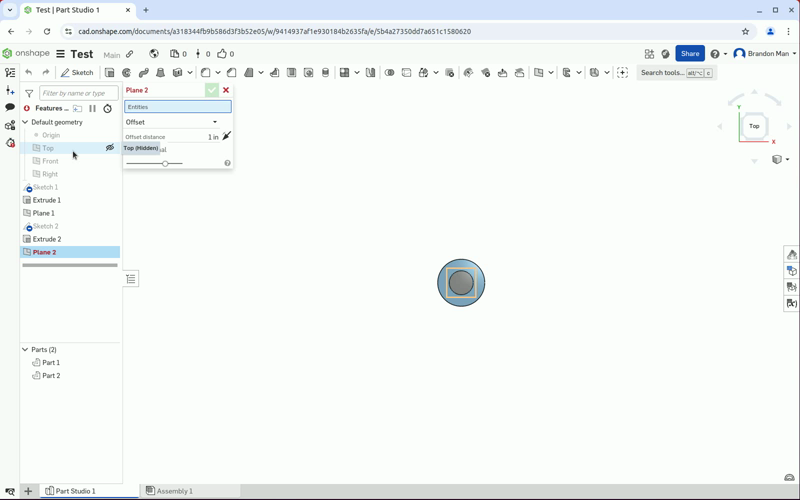
click(73, 150)
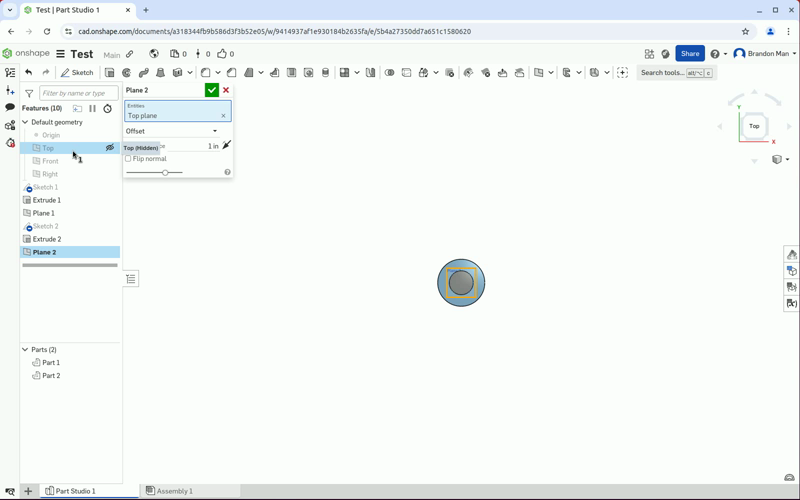
key(tab, 2)
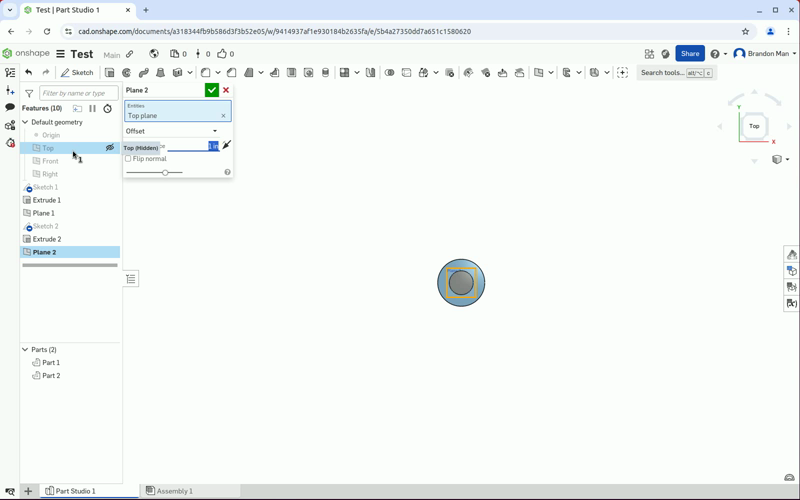
text(4.098)
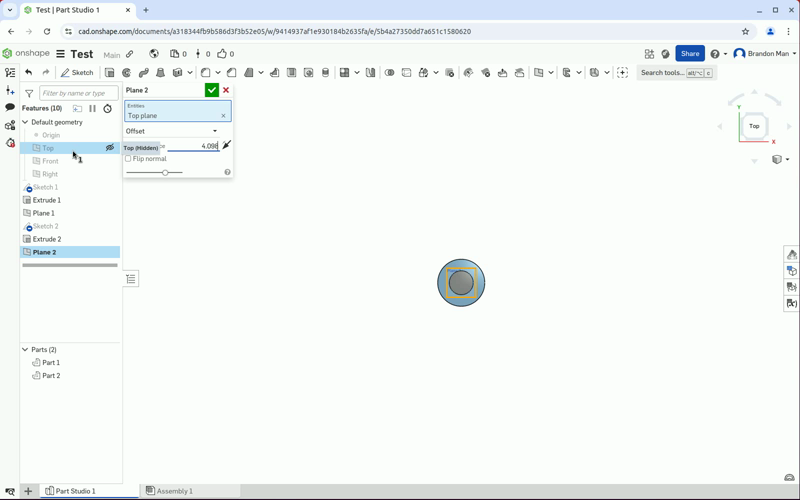
key(enter, 2)
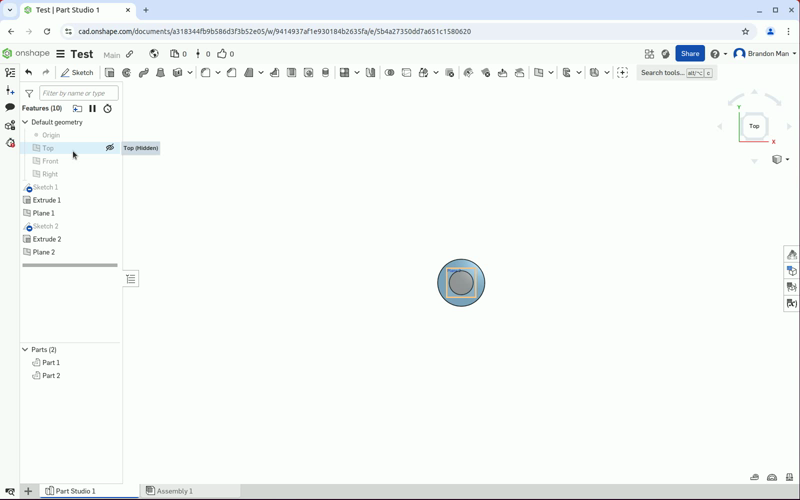
key(shift+s)
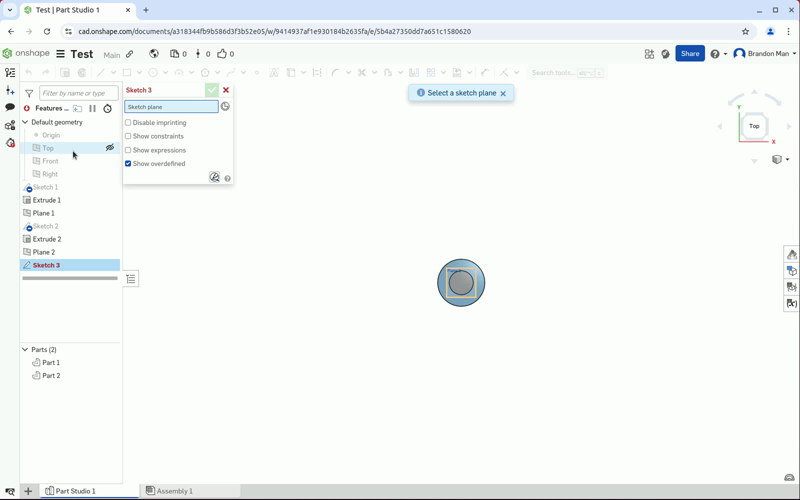
mouse_move(73, 254)
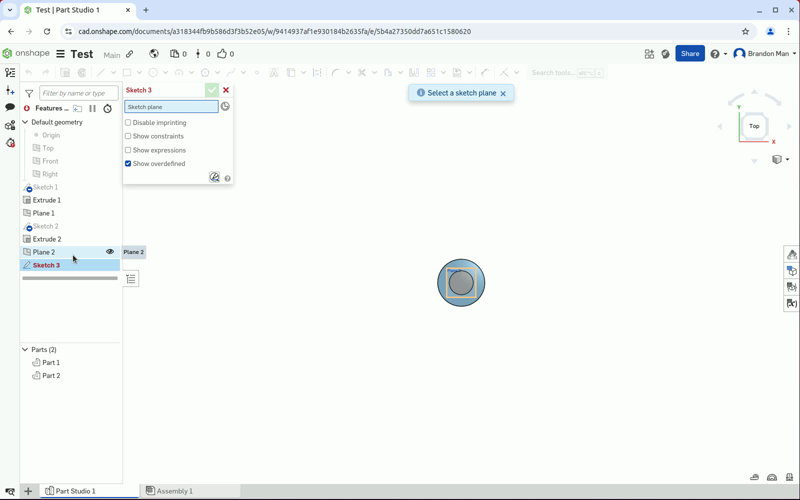
click(73, 254)
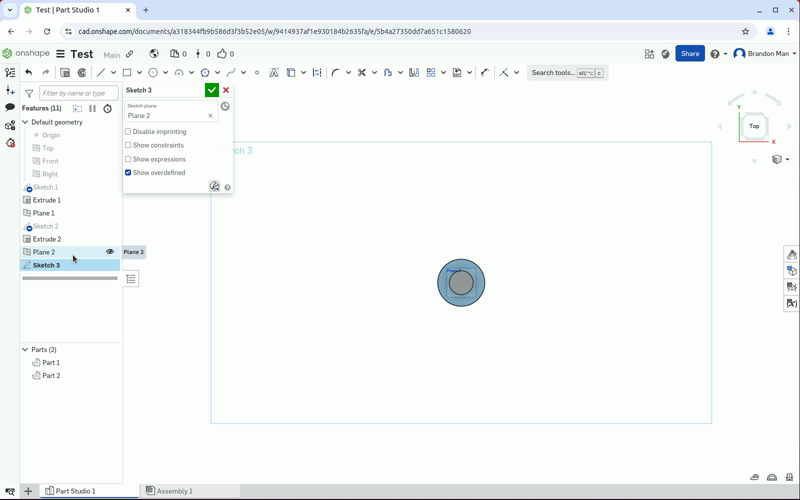
mouse_move(73, 352)
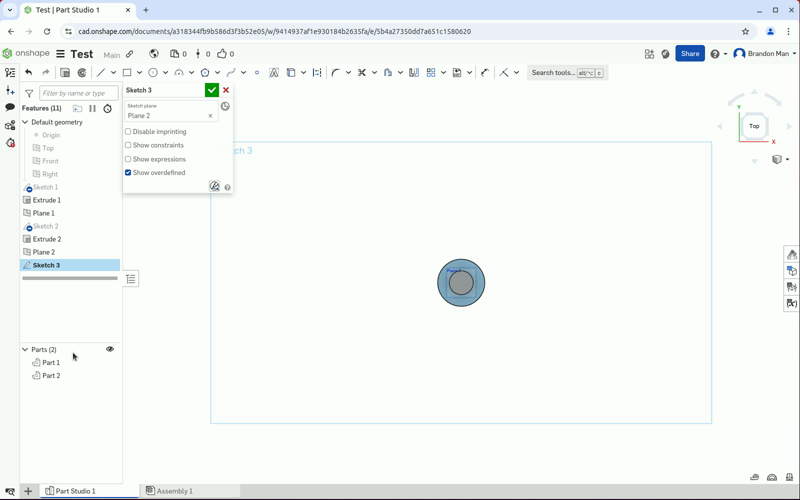
key(y)
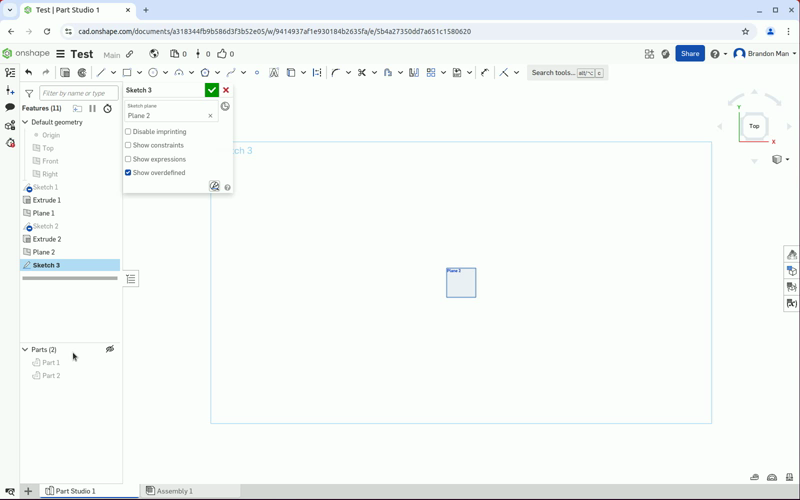
key(c)
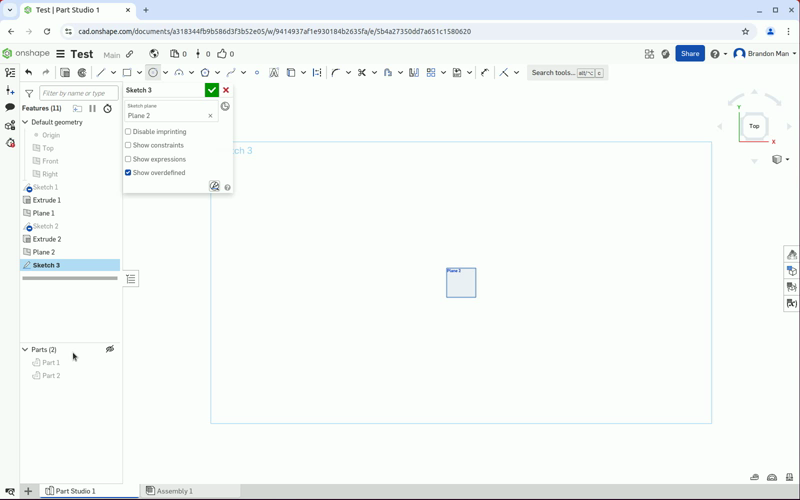
key_down(shift)
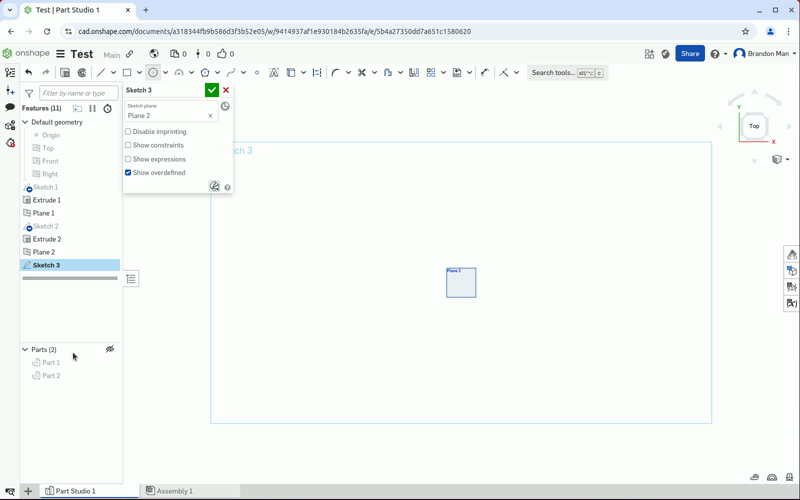
mouse_move(460, 282)
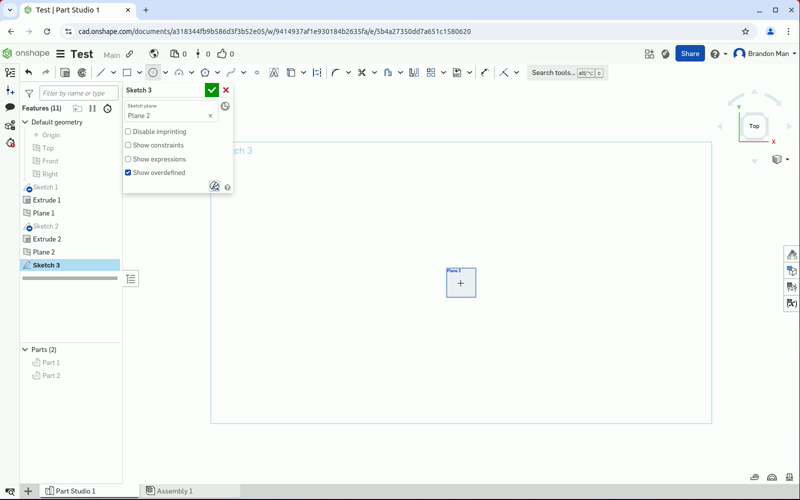
click(460, 282)
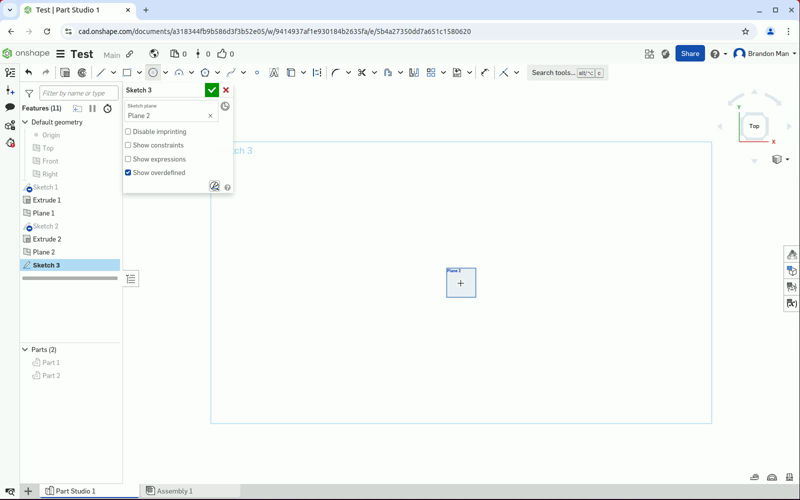
key_up(shift)
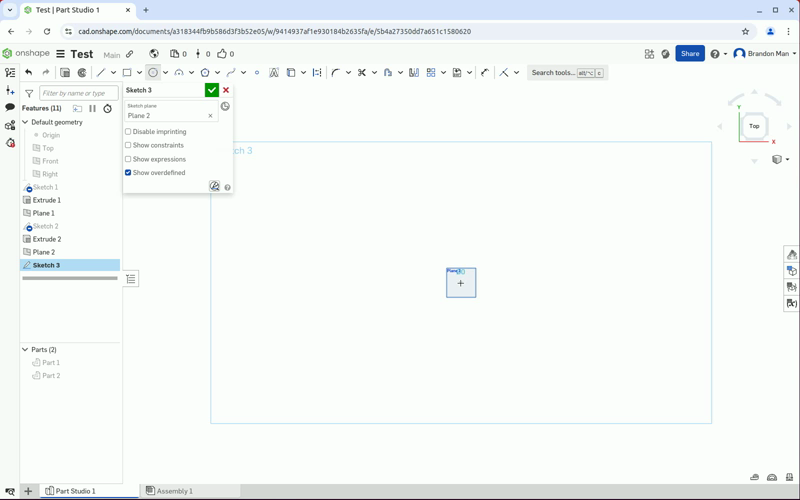
mouse_move(464, 282)
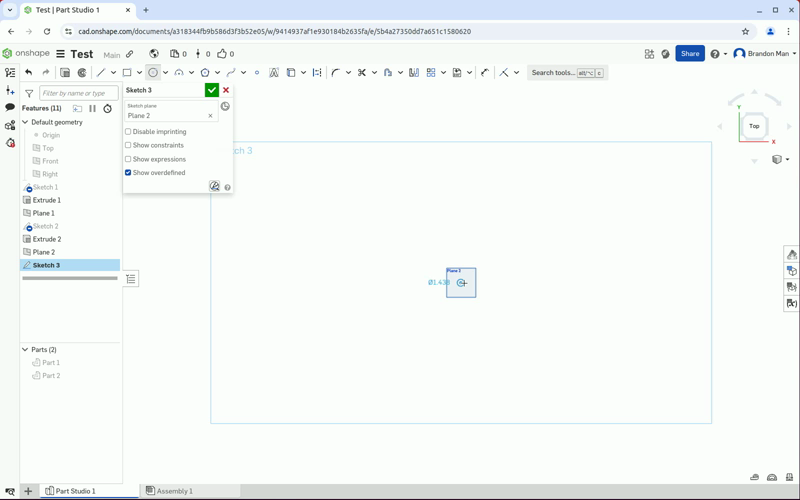
click(464, 282)
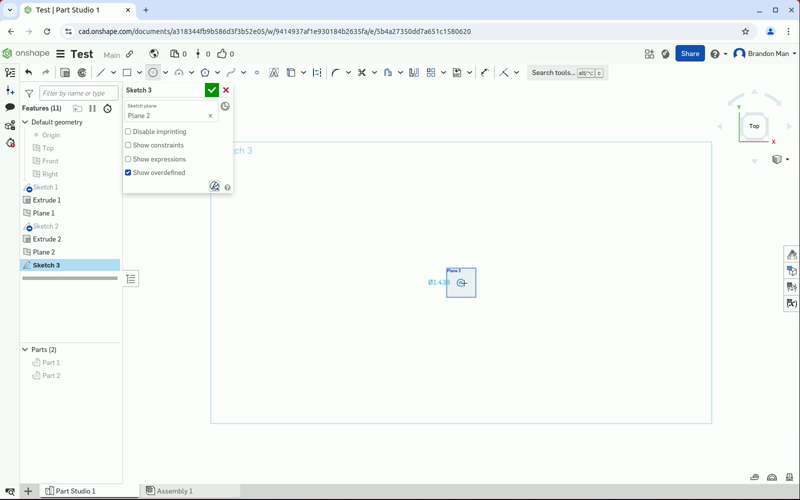
key(esc)
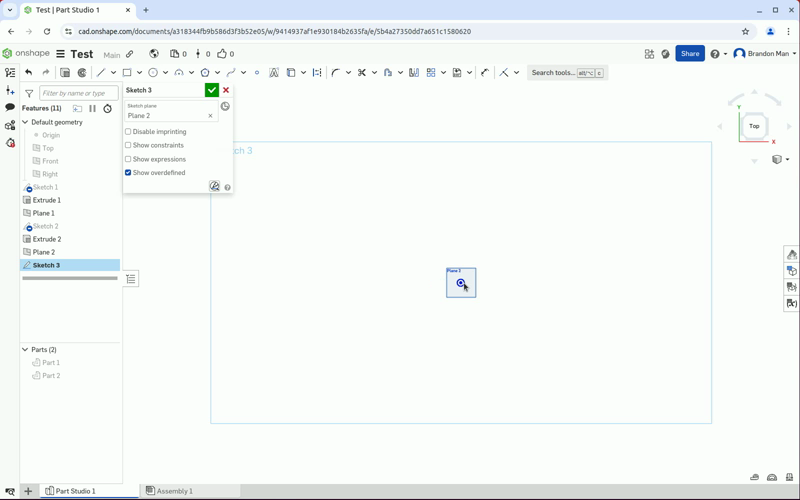
mouse_move(458, 285)
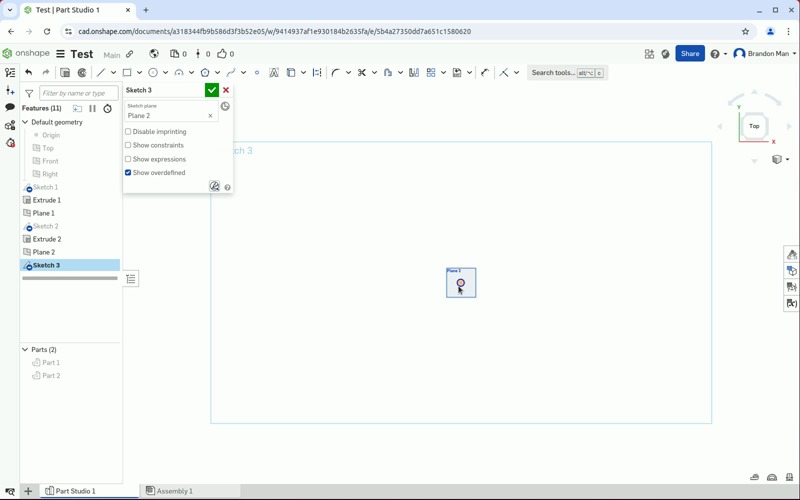
scroll(6)
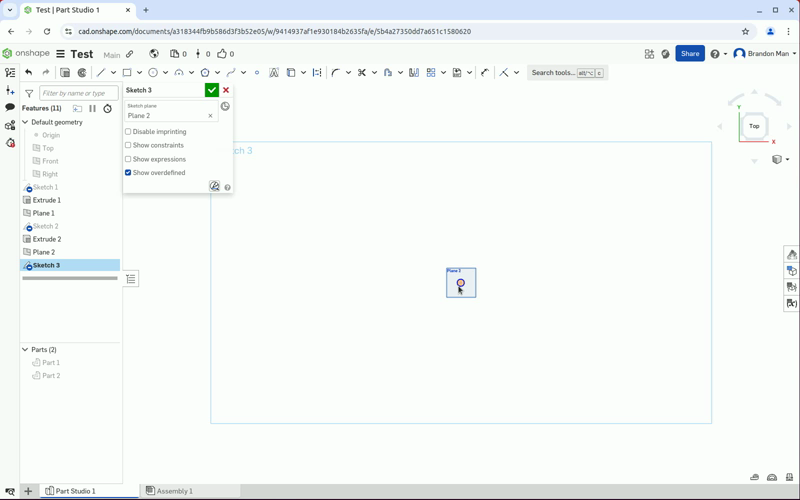
scroll(6)
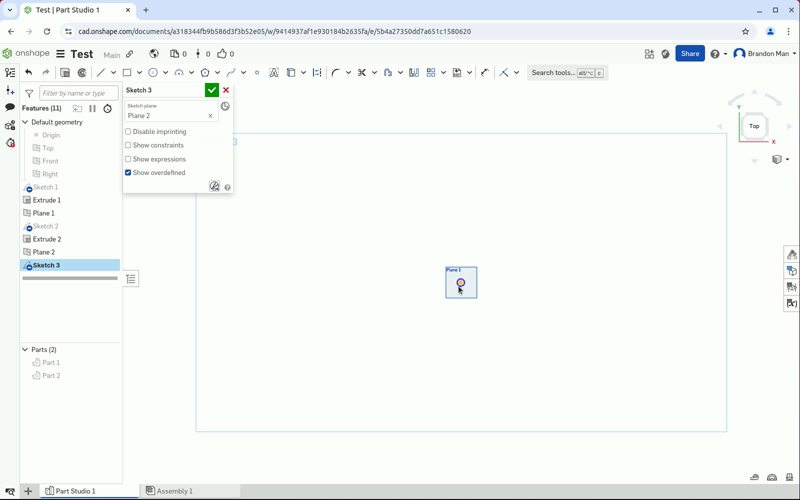
scroll(6)
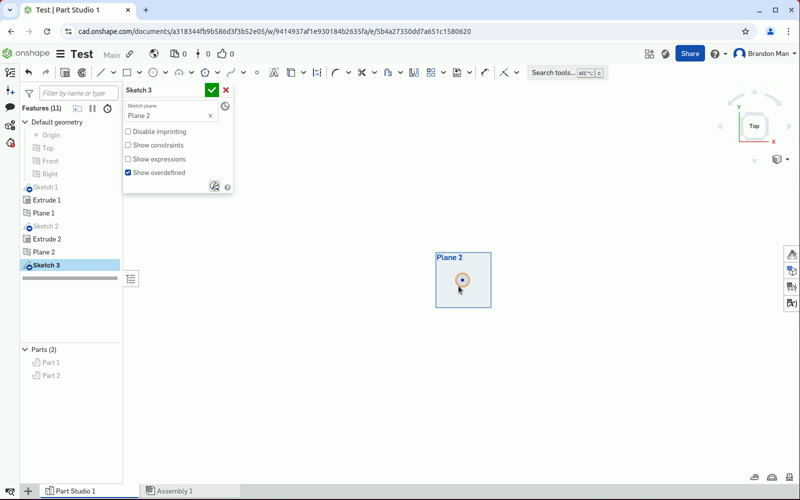
scroll(6)
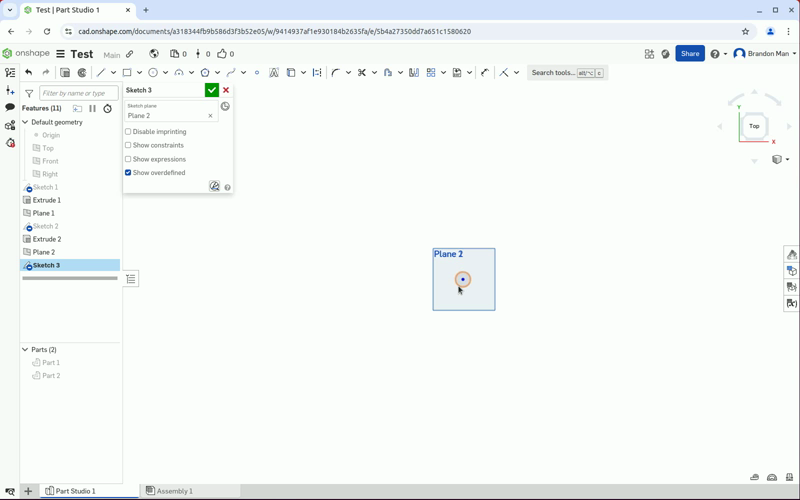
scroll(6)
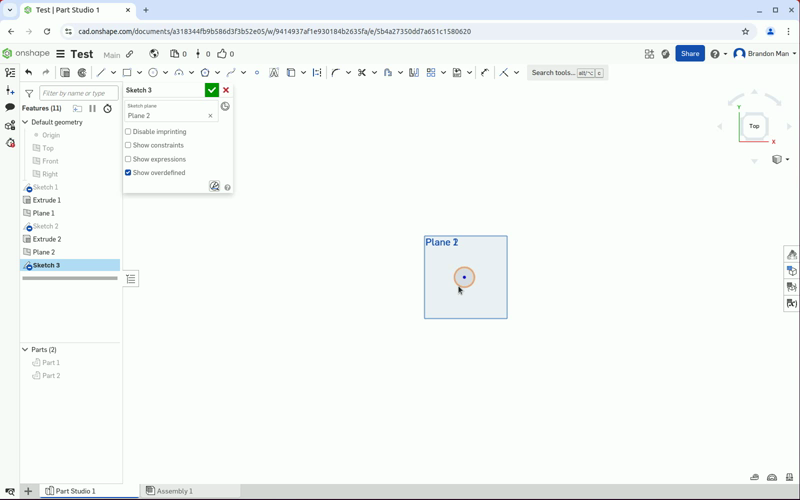
scroll(6)
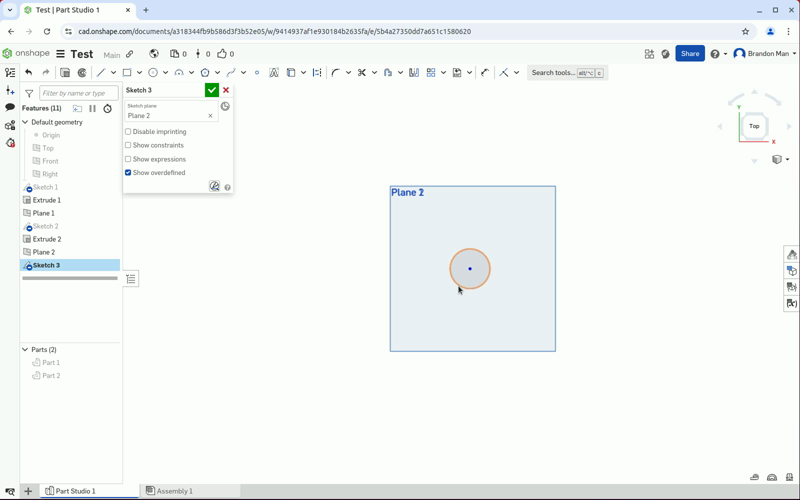
scroll(6)
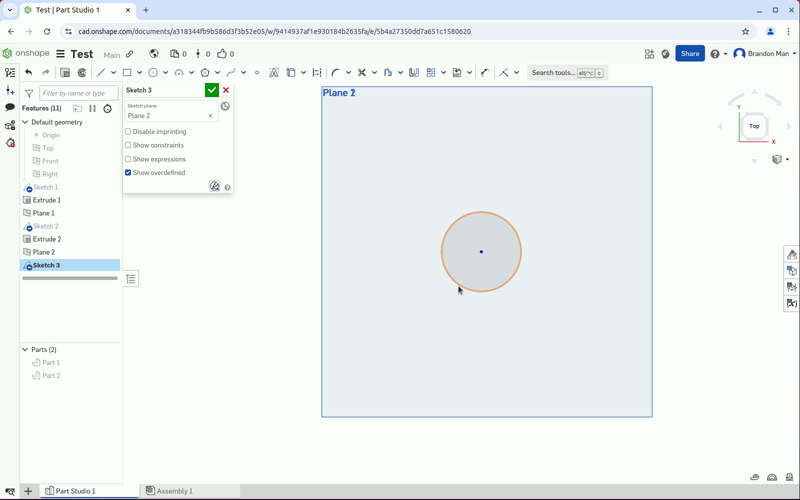
click(458, 285)
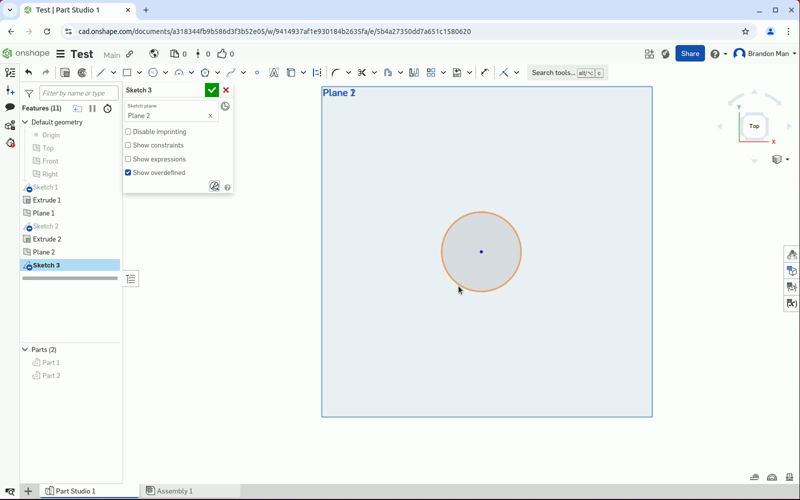
scroll(-6)
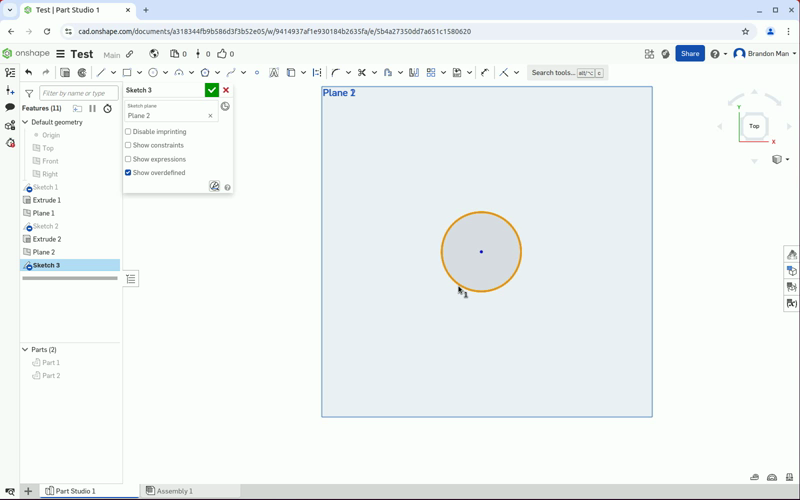
scroll(-6)
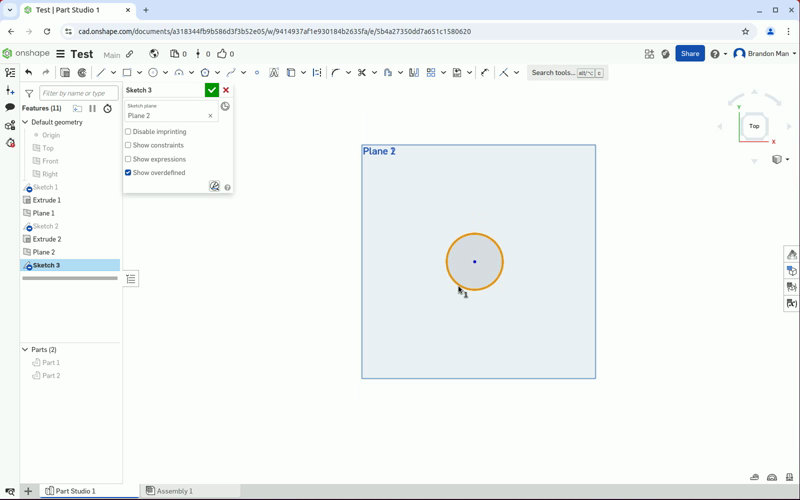
scroll(-6)
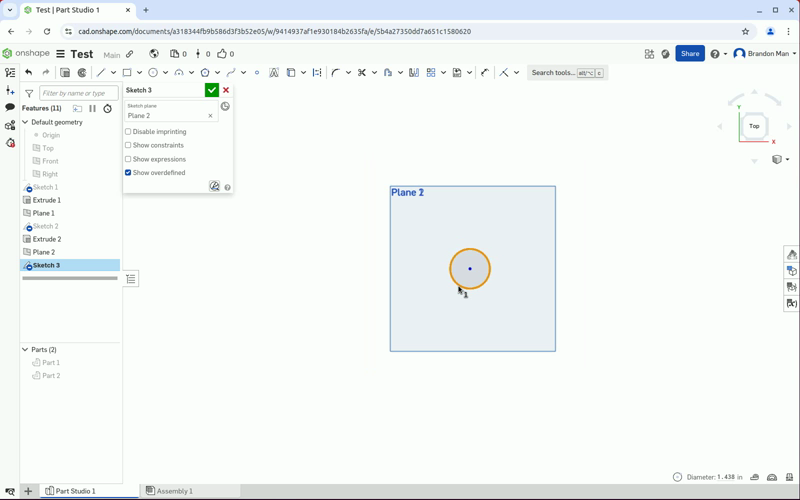
scroll(-6)
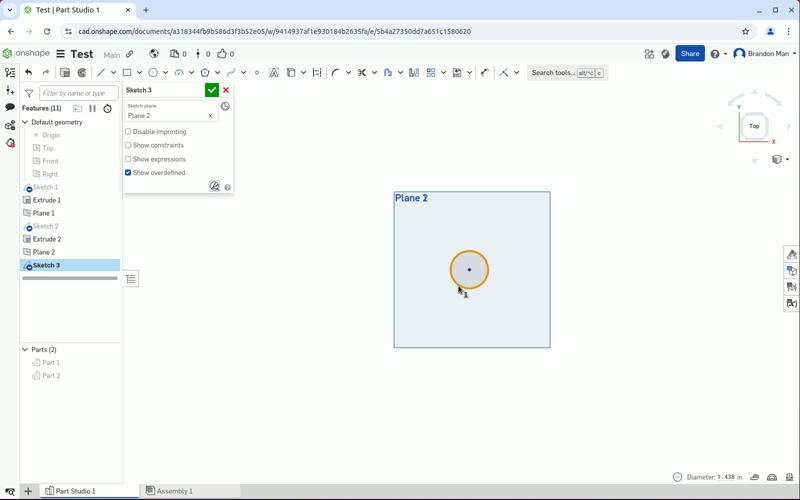
scroll(-6)
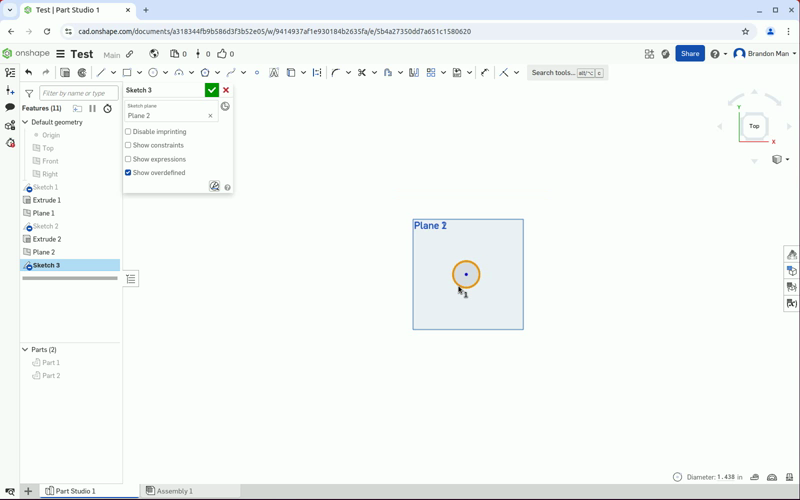
scroll(-6)
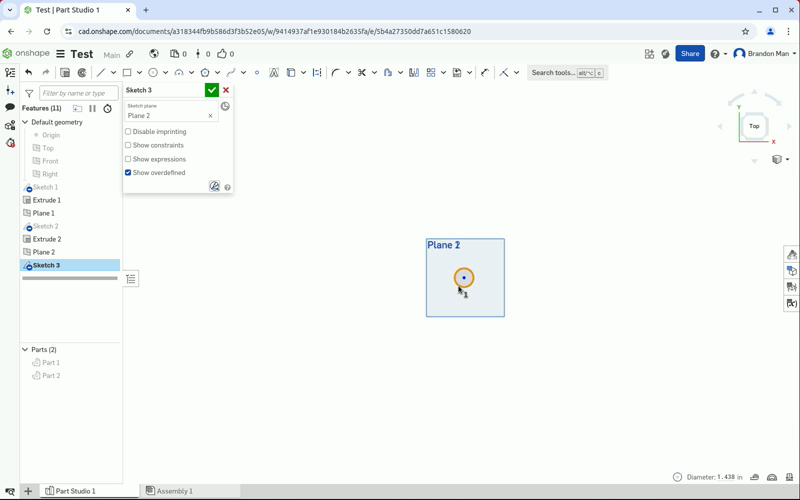
scroll(-6)
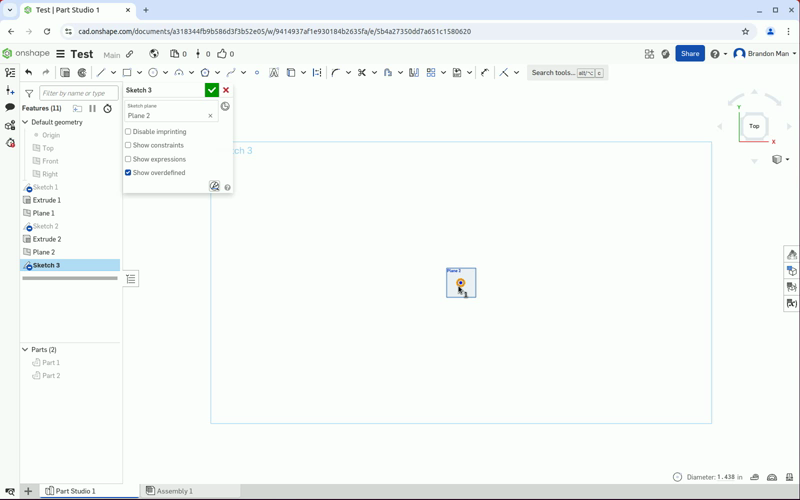
mouse_move(73, 352)
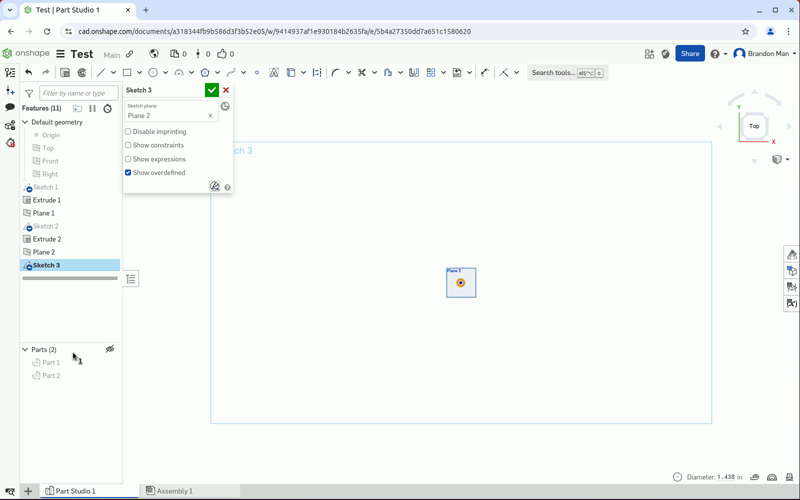
key(shift+y)
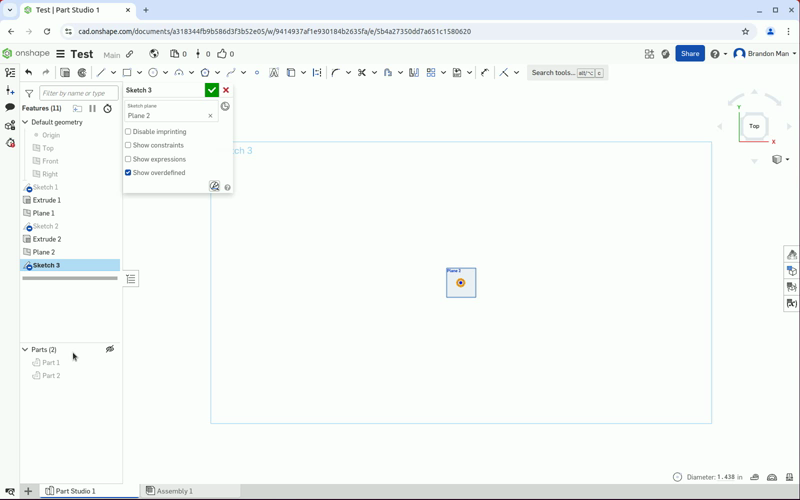
key(shift+e)
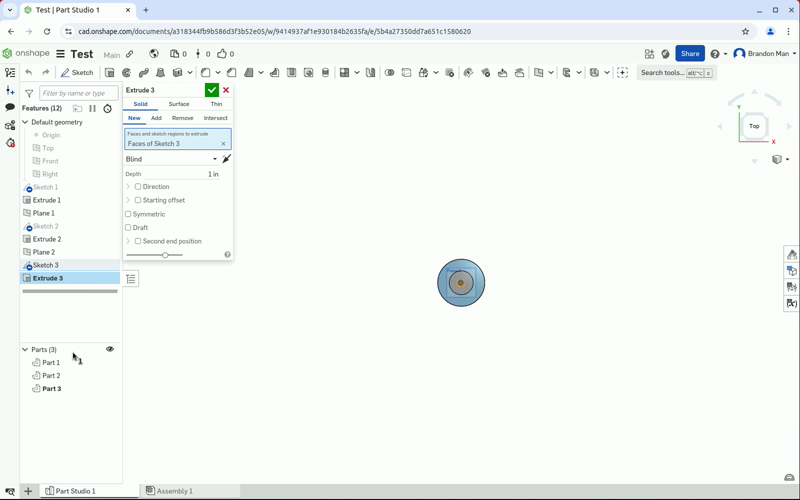
mouse_move(143, 106)
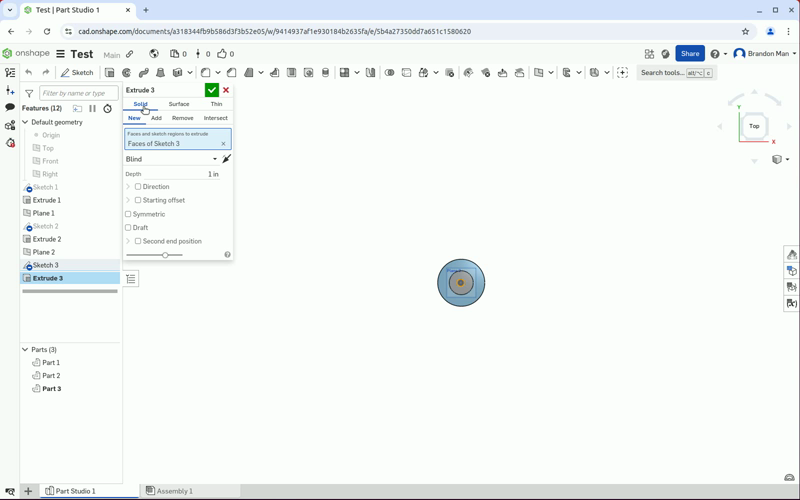
click(143, 106)
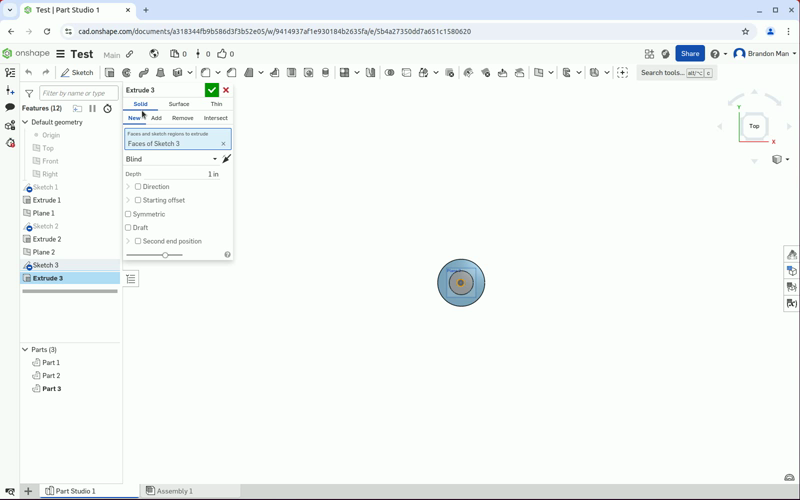
mouse_move(137, 120)
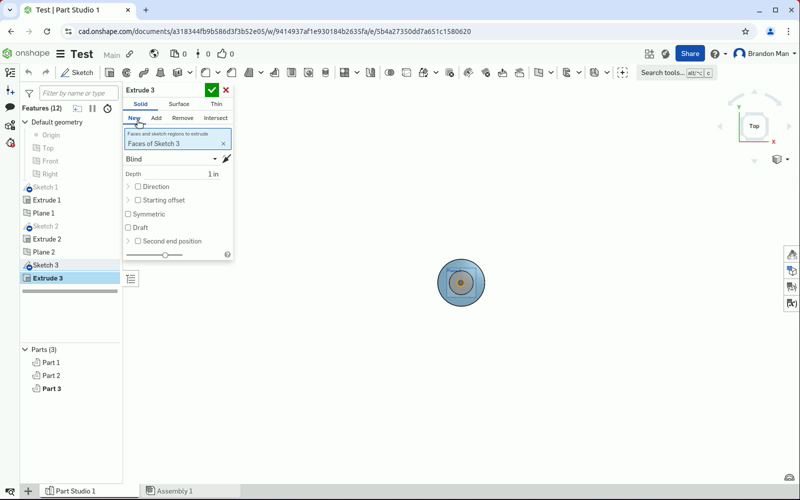
click(137, 120)
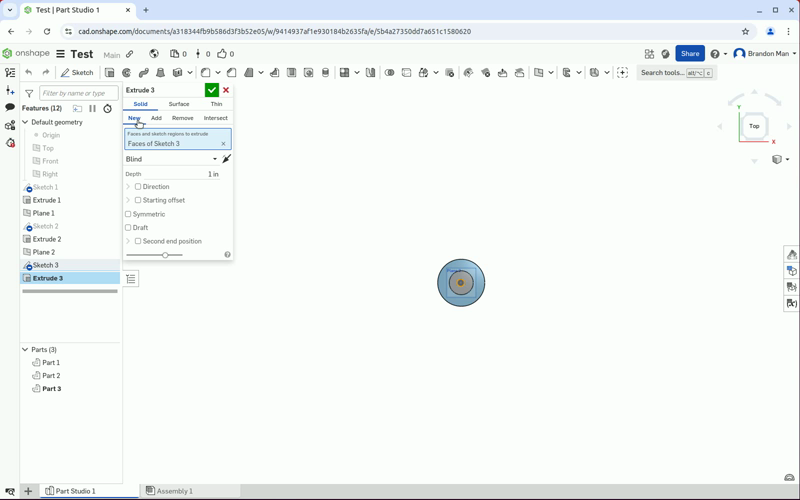
key(tab, 4)
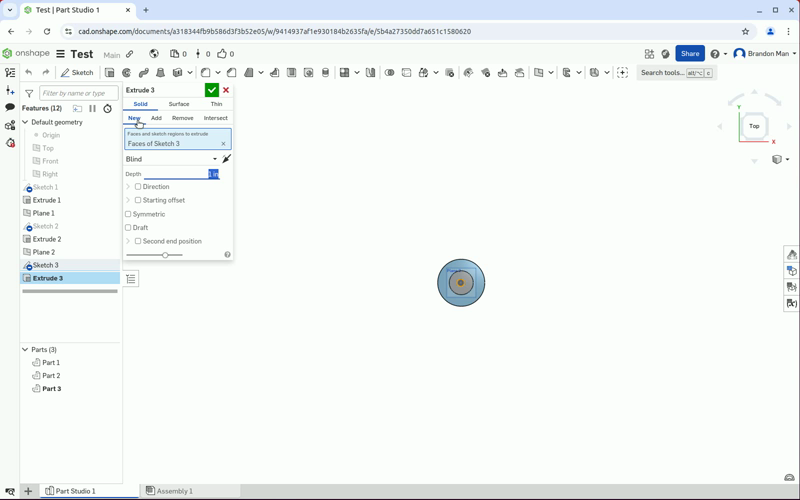
text(19.016)
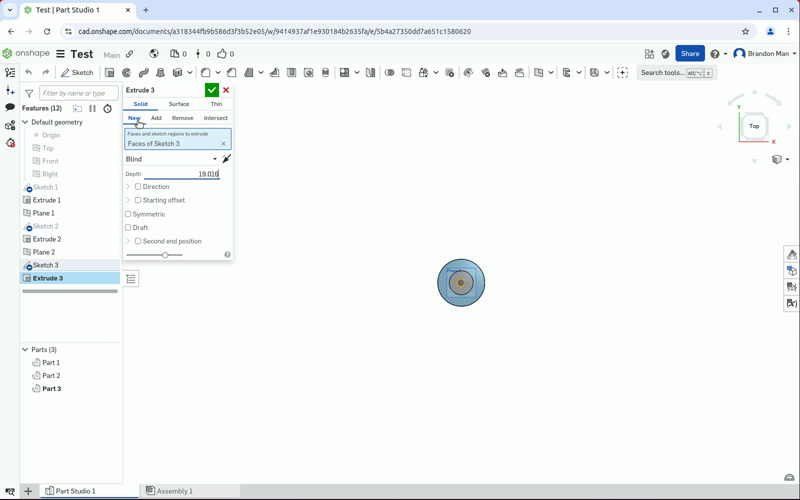
key(enter)
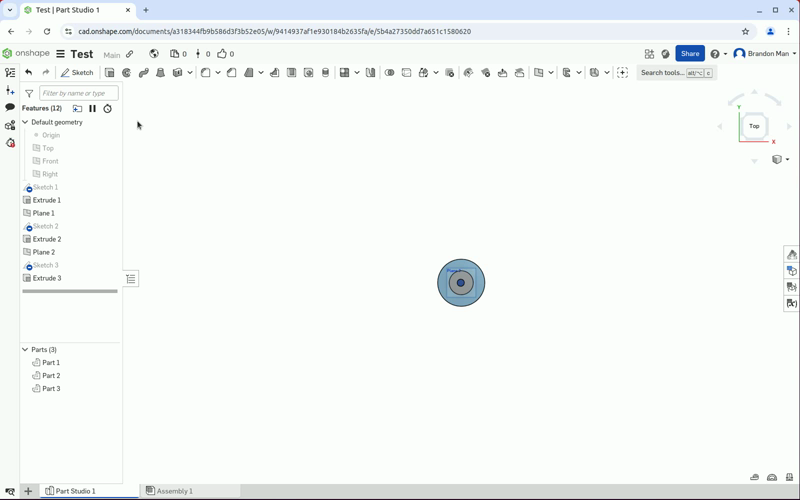
key(shift+h)
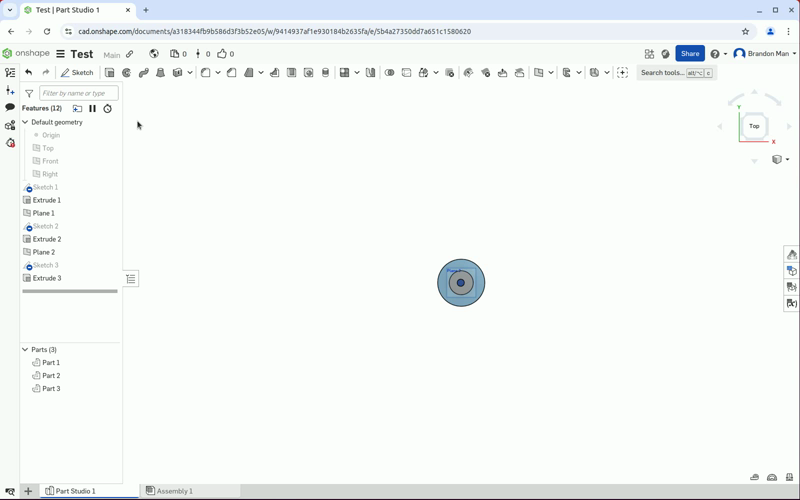
key(shift+h)
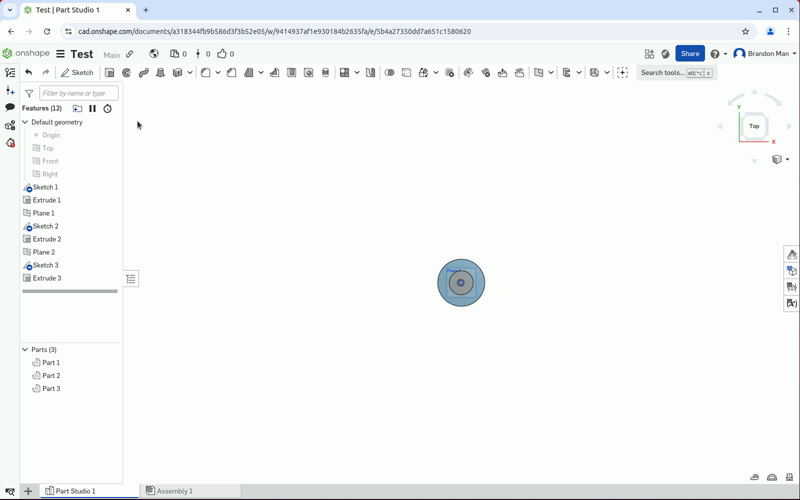
key(shift+7)
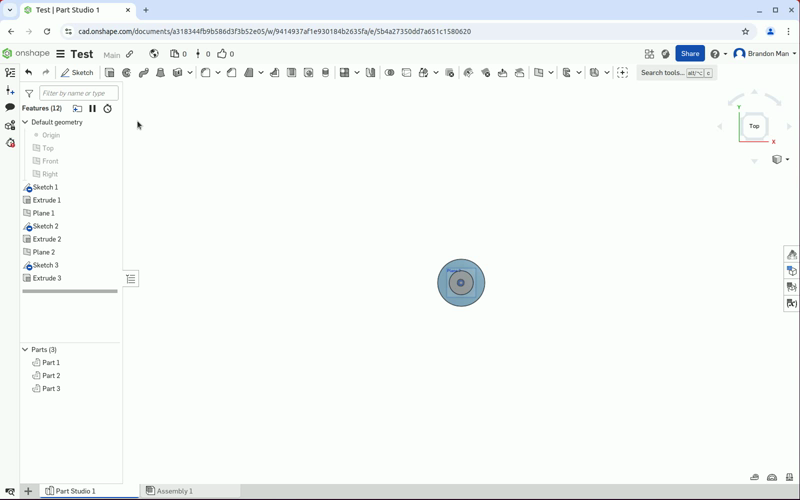
key(up, 3)
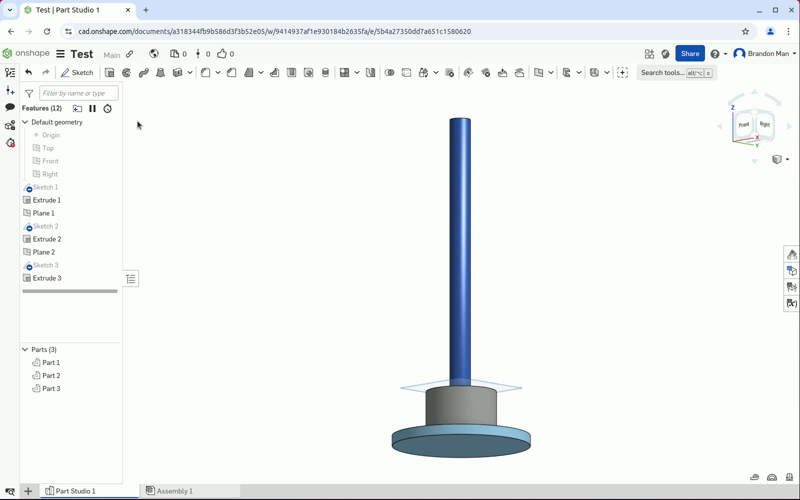
key(left, 3)
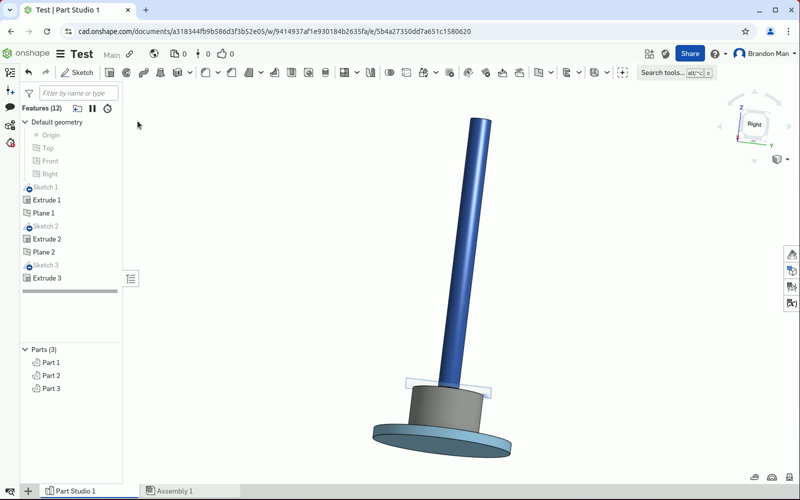
key(right, 3)
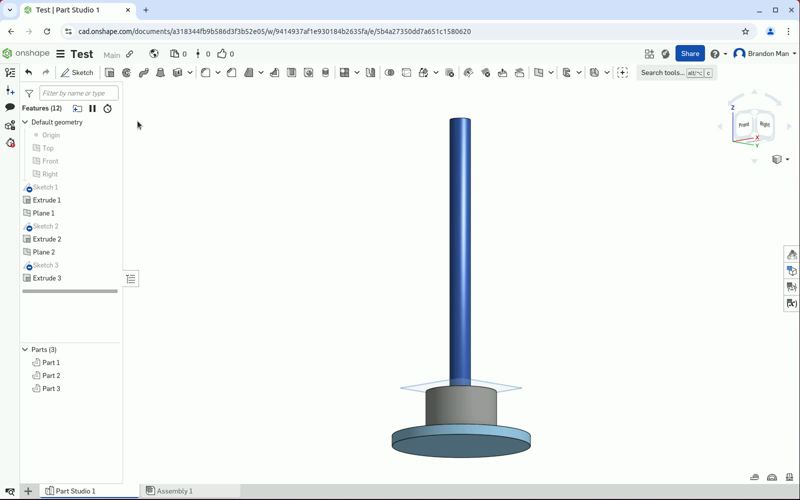
key(down, 3)
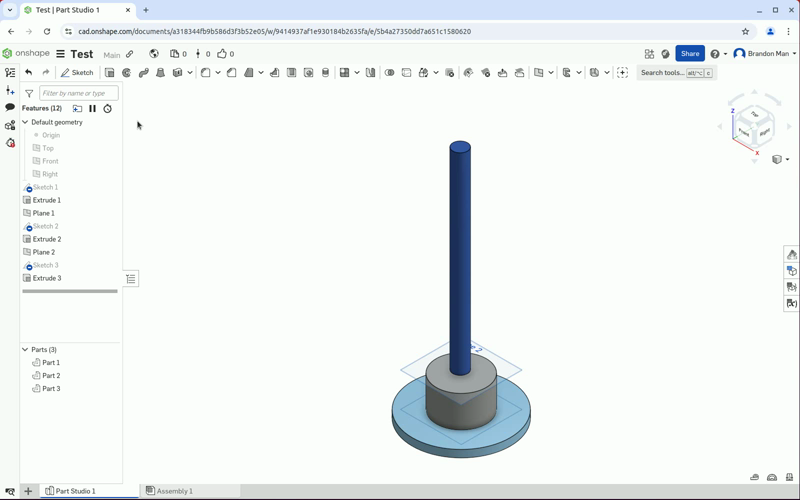
mouse_move(73, 189)
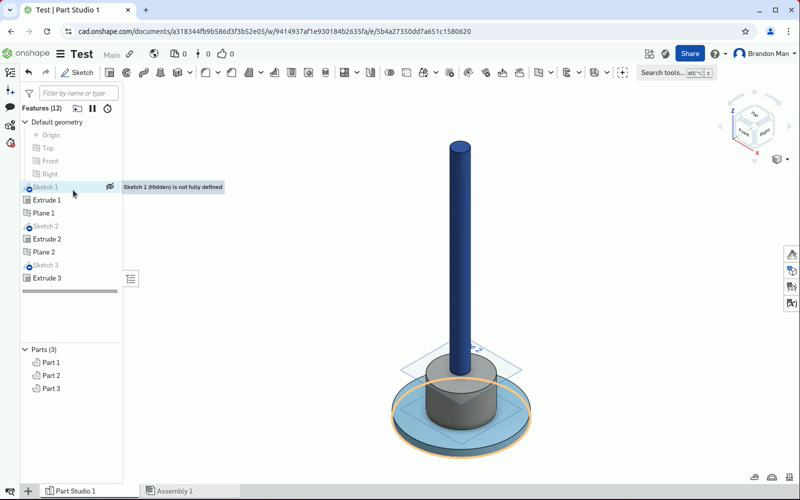
click(73, 189)